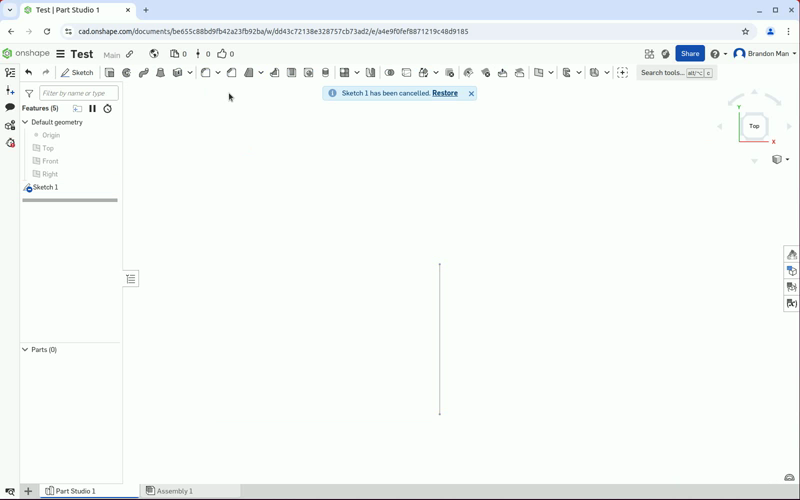
key(shift+h)
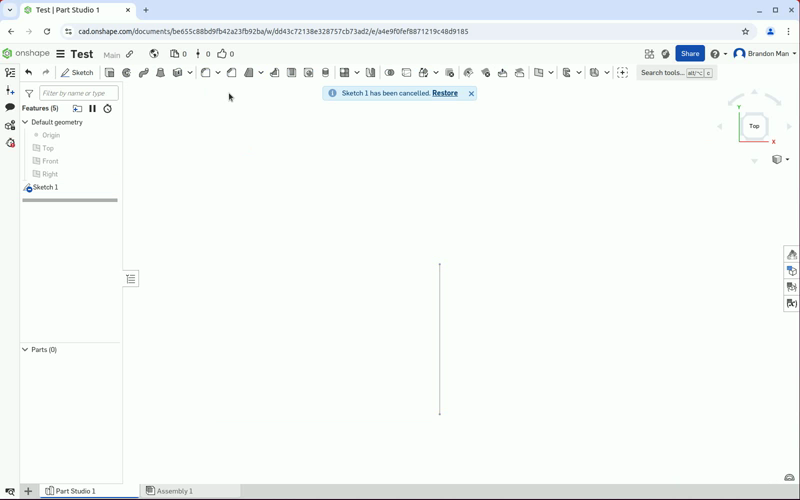
key(shift+s)
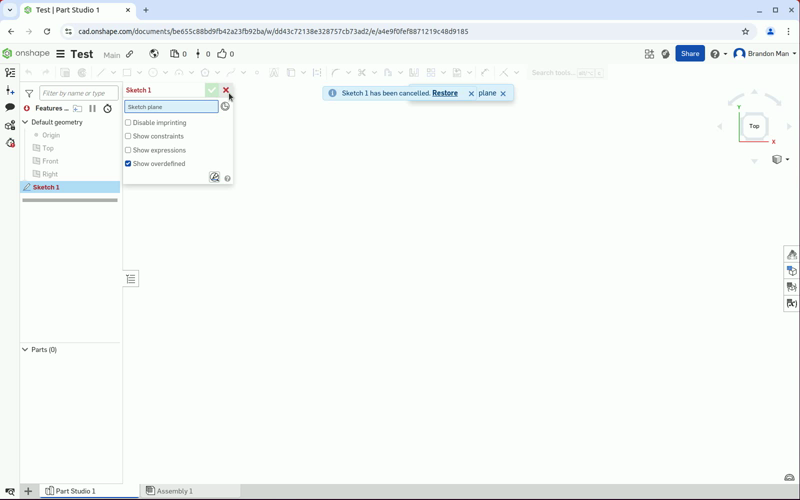
mouse_move(73, 150)
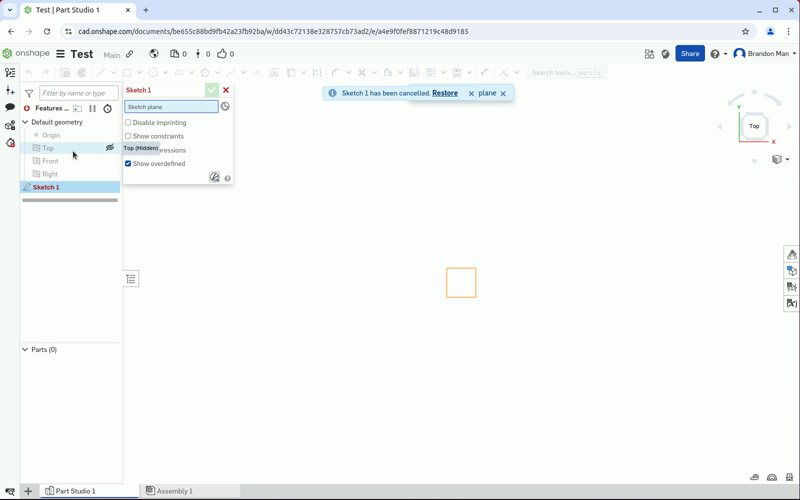
click(73, 150)
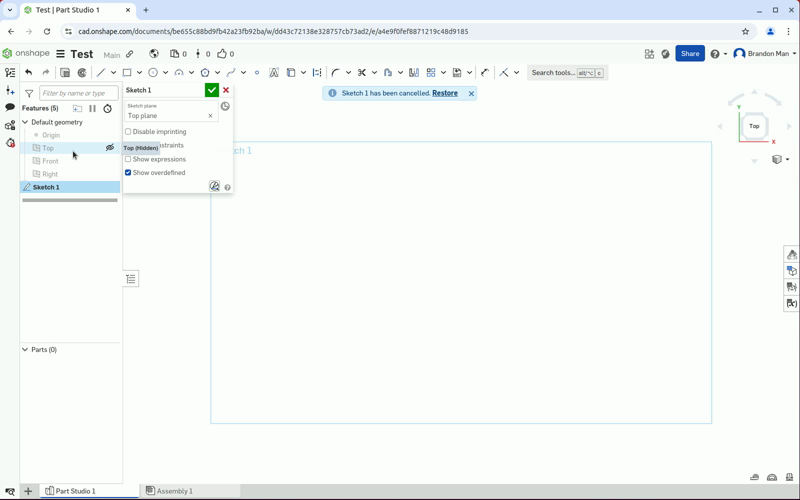
mouse_move(73, 352)
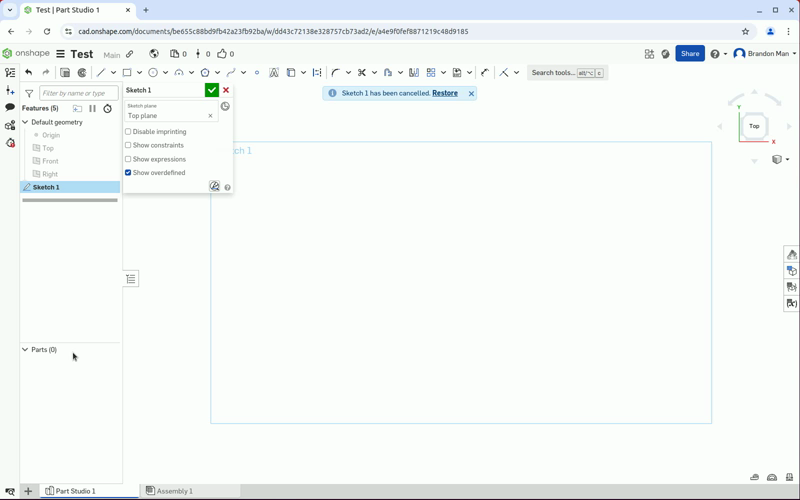
key(y)
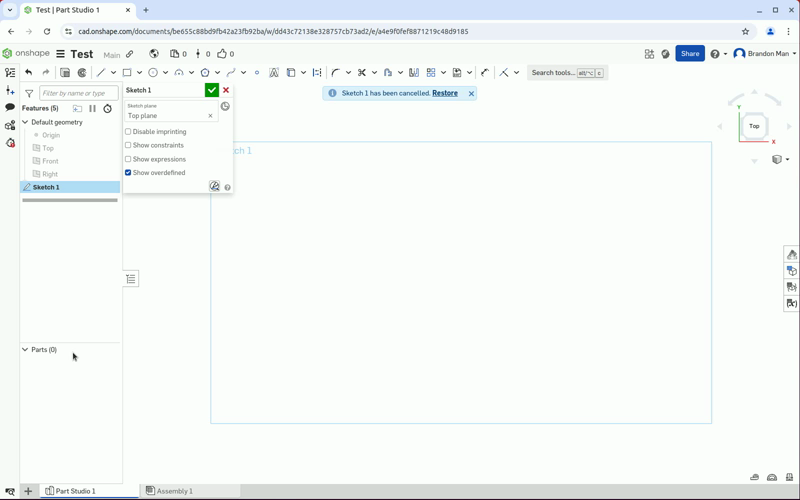
key(c)
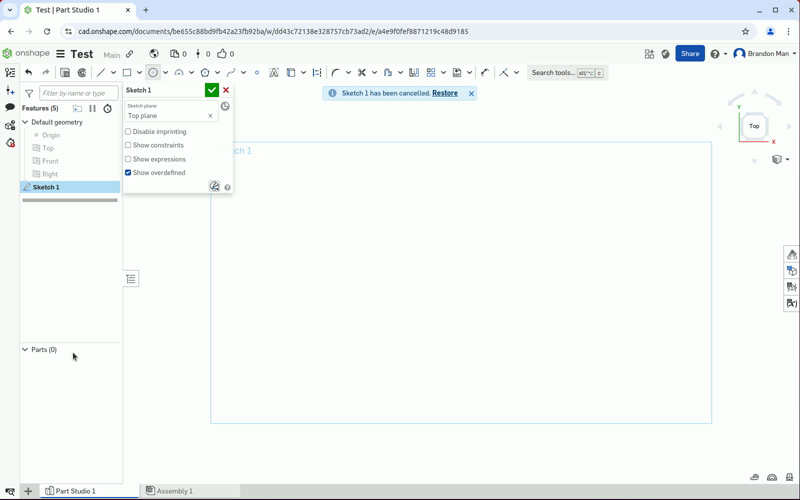
key_down(shift)
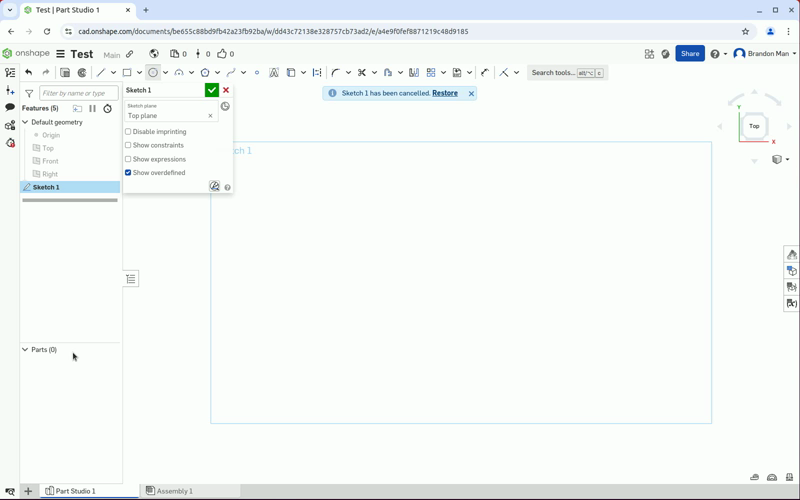
mouse_move(460, 282)
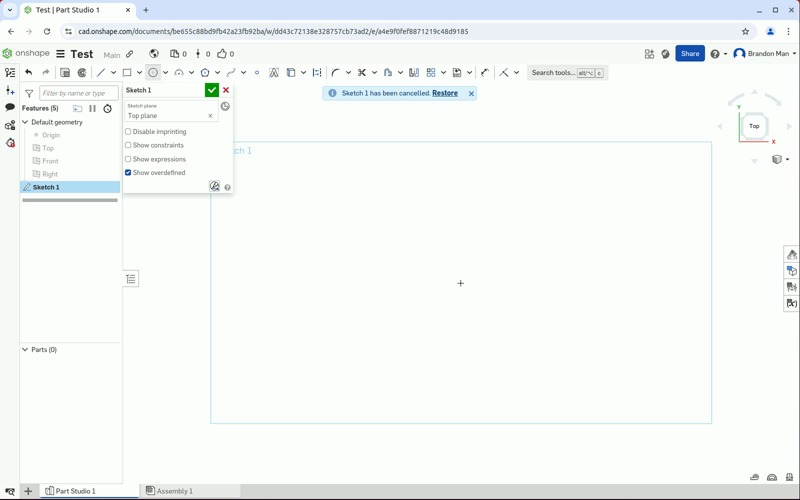
click(460, 282)
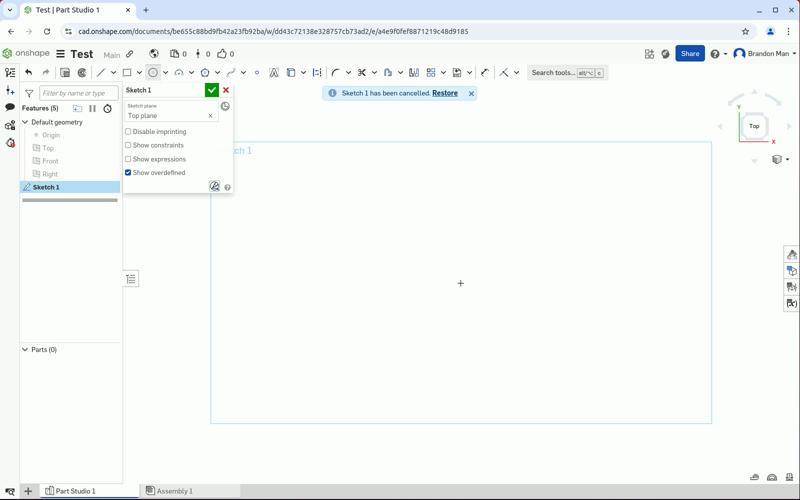
key_up(shift)
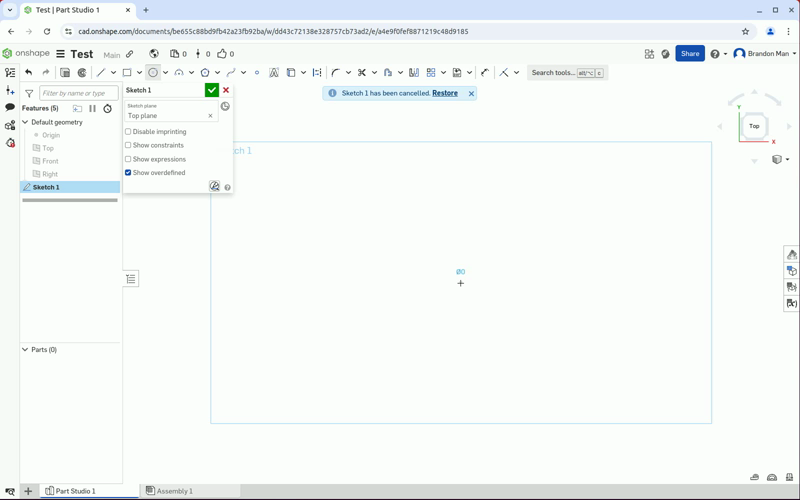
mouse_move(473, 282)
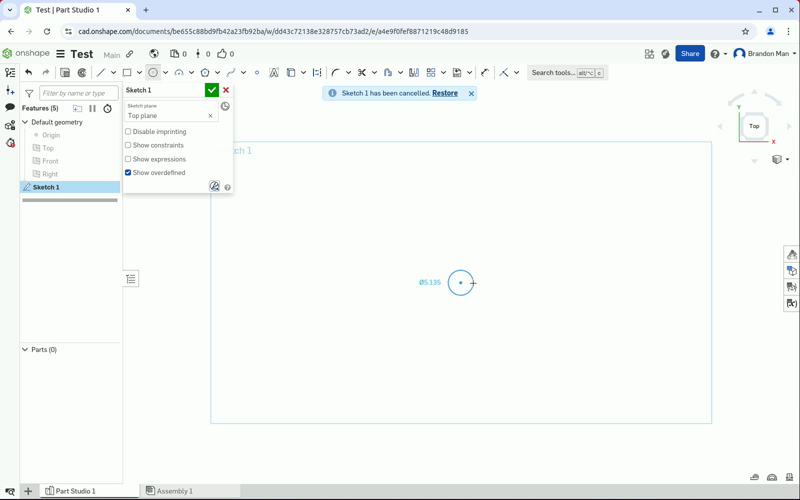
click(473, 282)
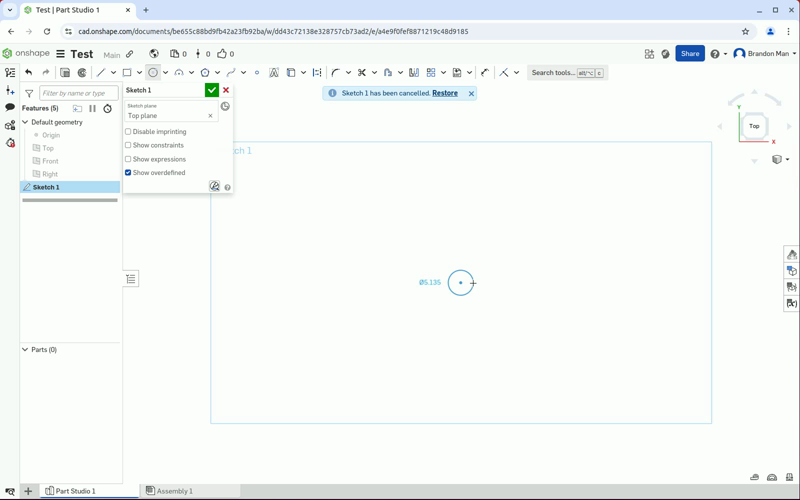
key(esc)
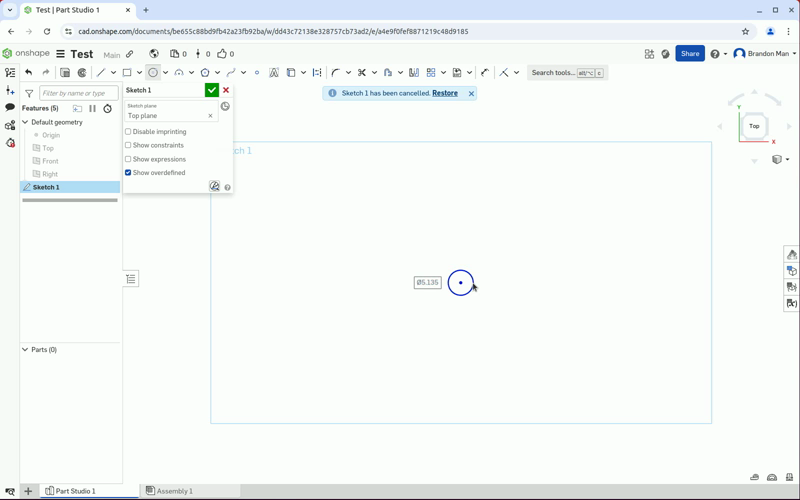
mouse_move(461, 275)
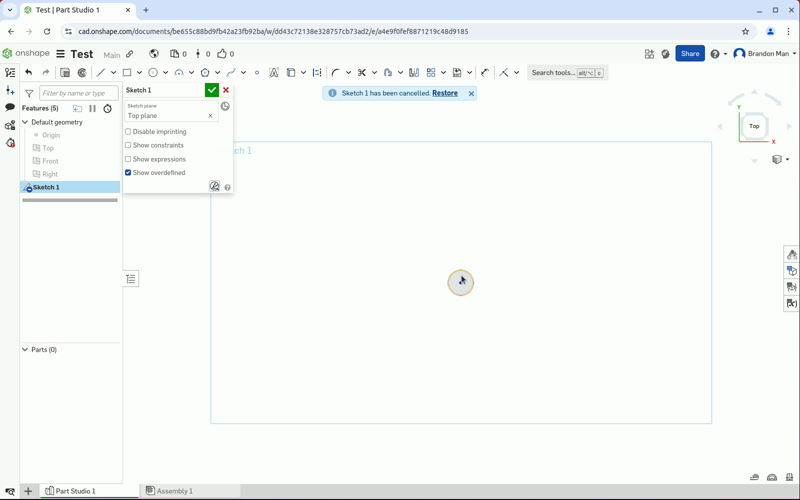
scroll(6)
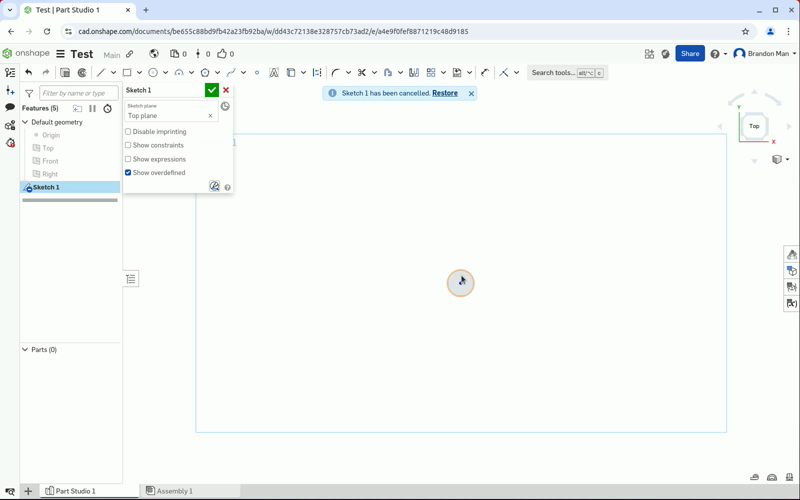
scroll(6)
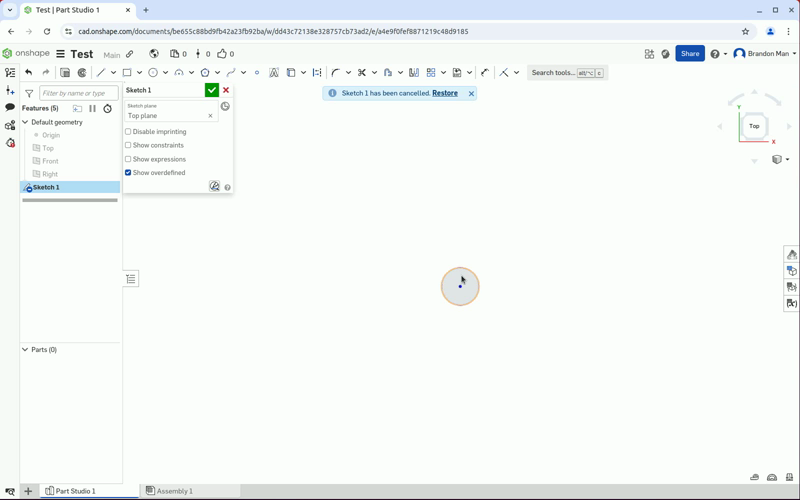
scroll(6)
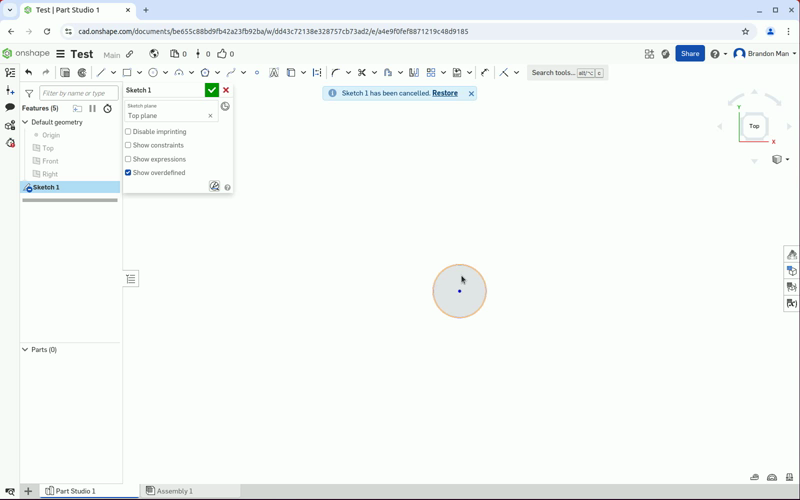
scroll(6)
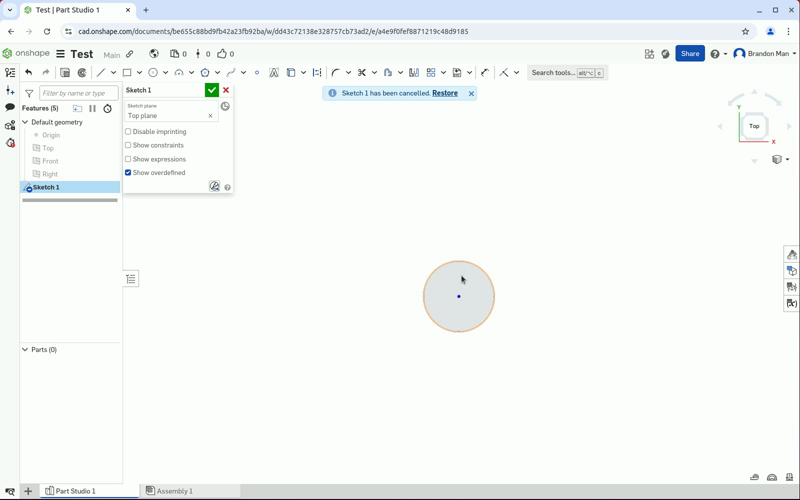
scroll(6)
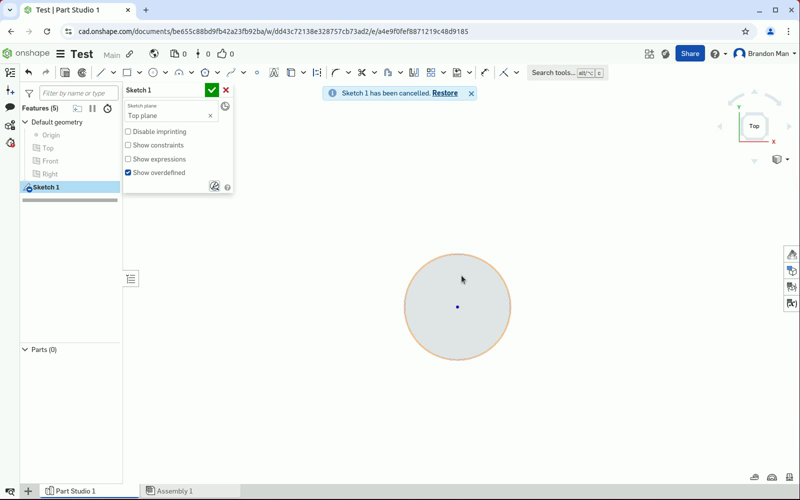
scroll(6)
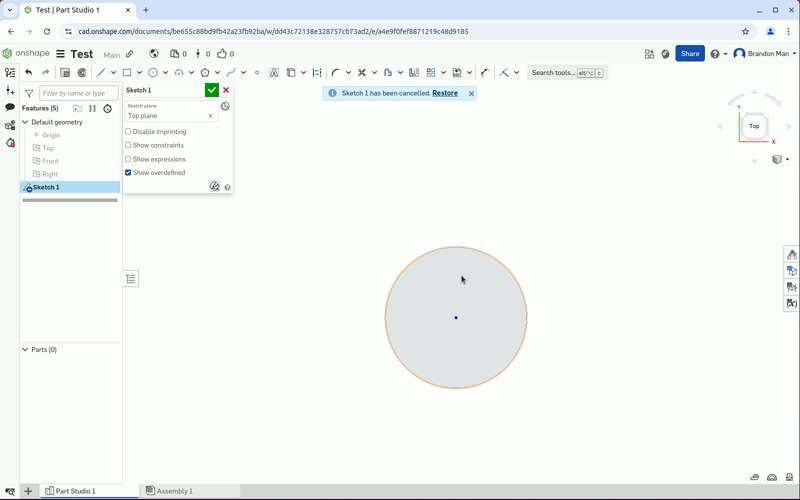
scroll(6)
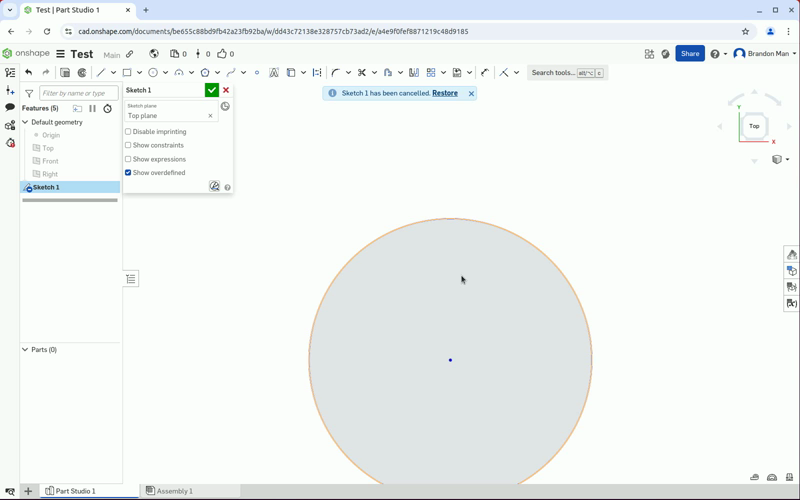
click(461, 275)
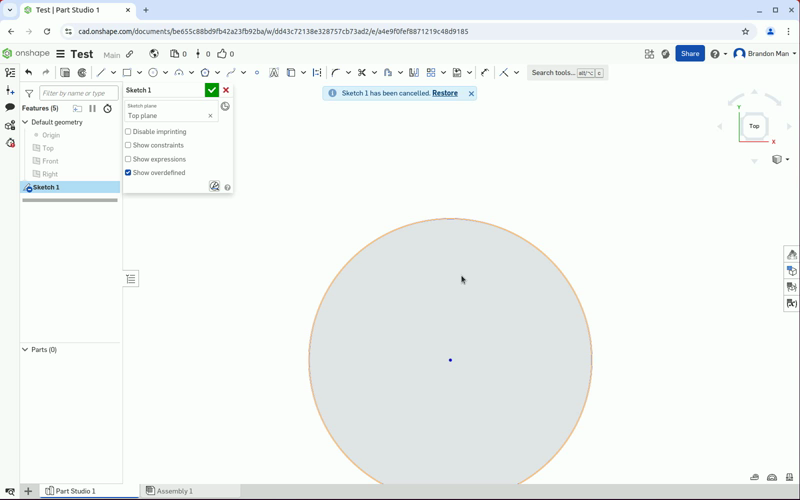
scroll(-6)
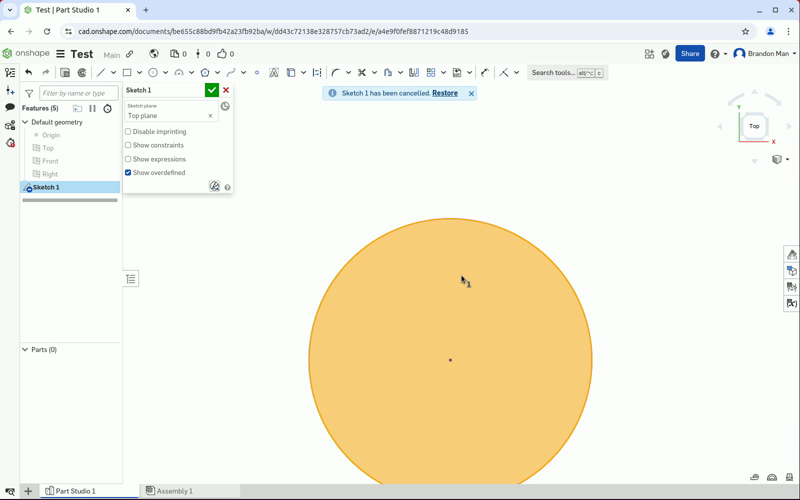
scroll(-6)
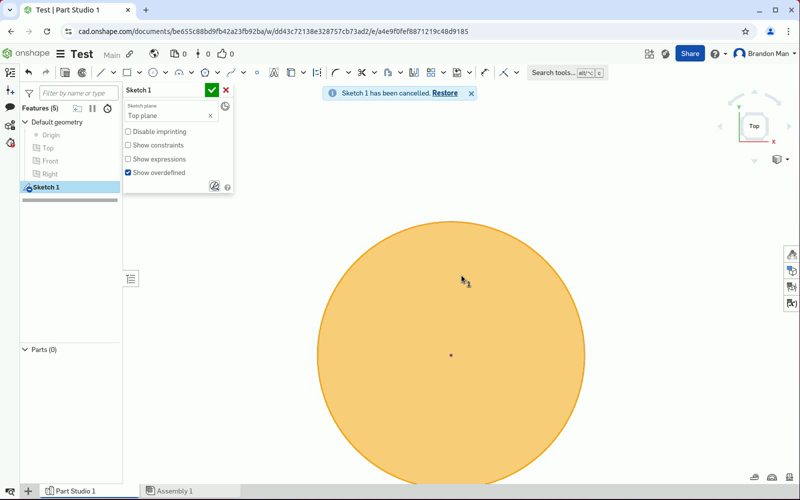
scroll(-6)
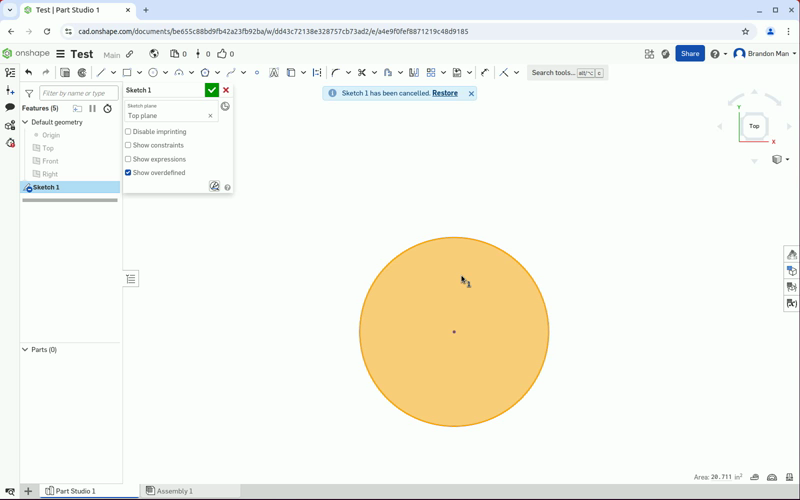
scroll(-6)
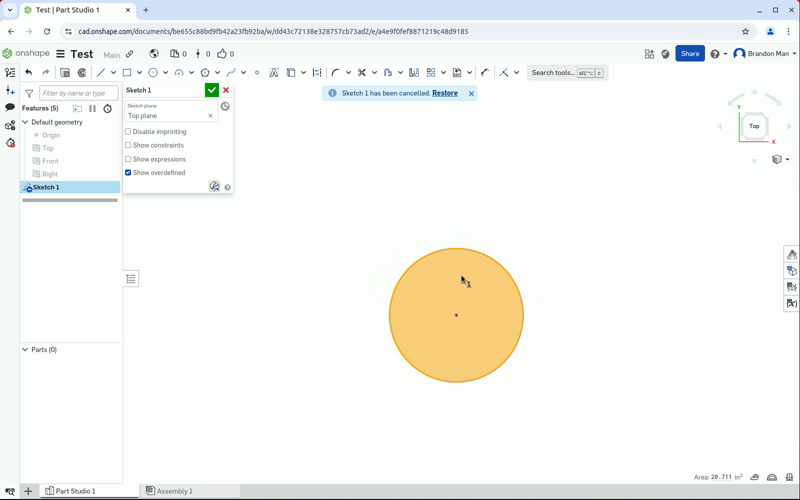
scroll(-6)
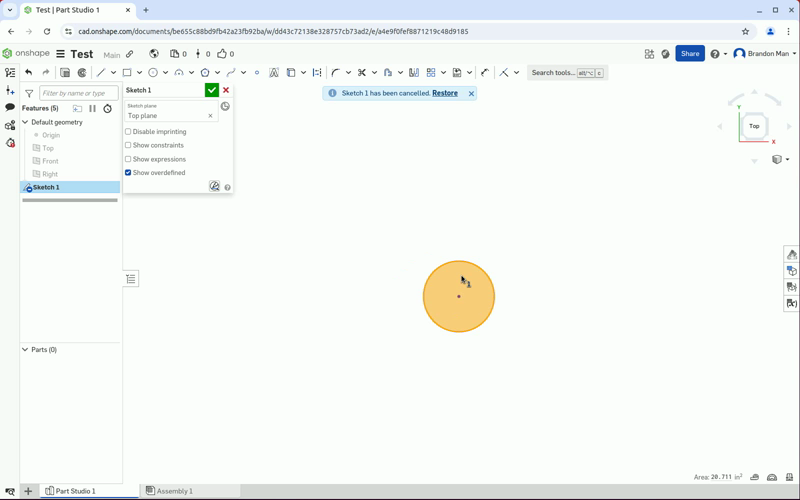
scroll(-6)
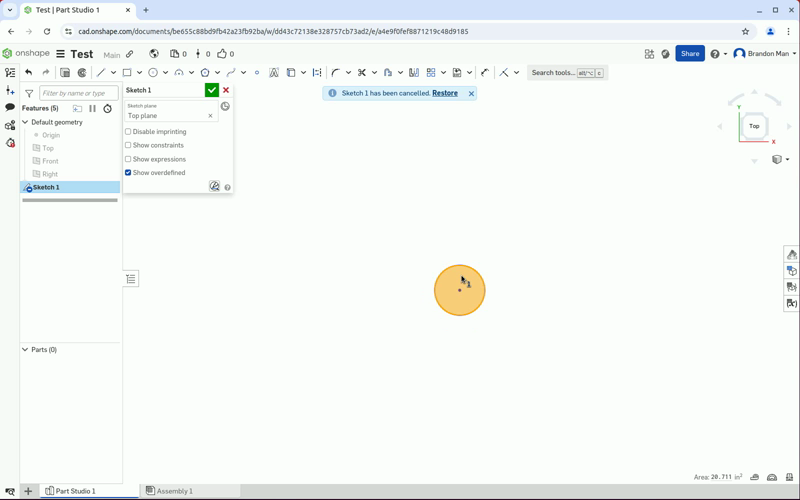
scroll(-6)
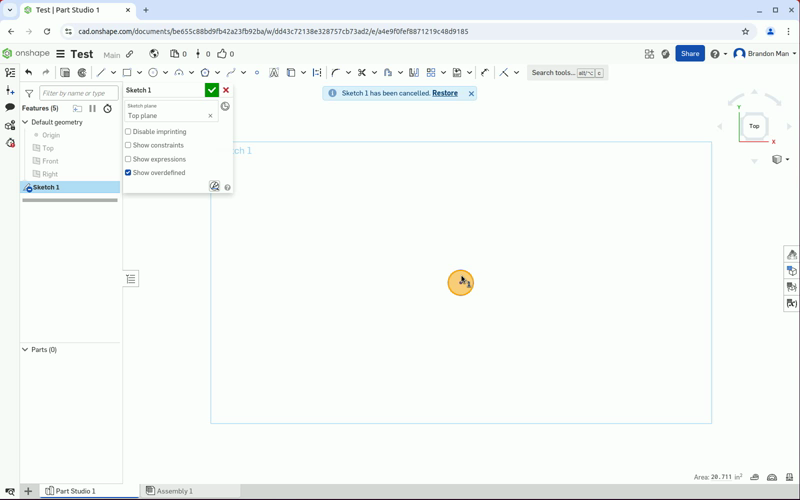
mouse_move(73, 352)
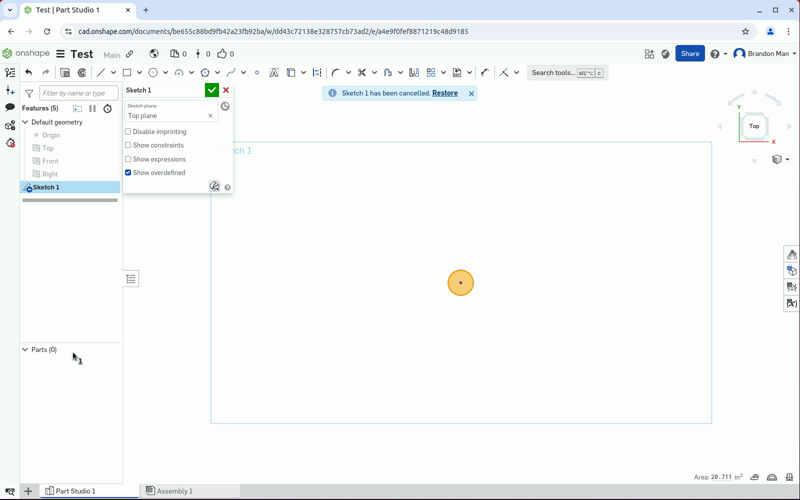
key(shift+y)
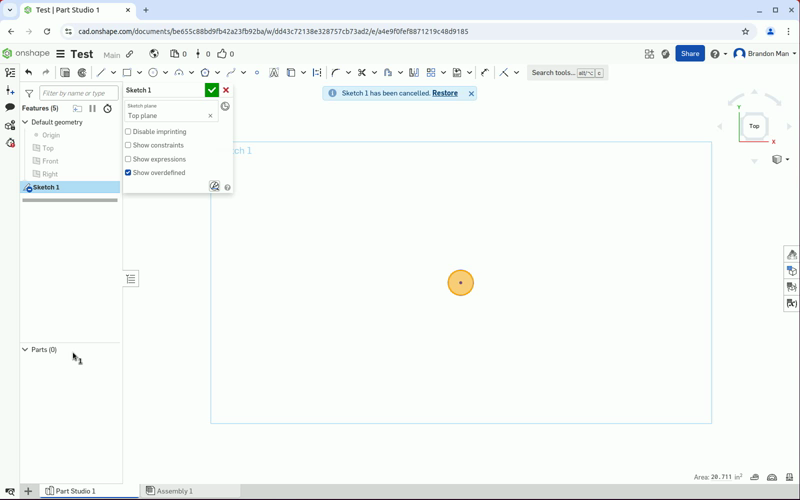
key(shift+e)
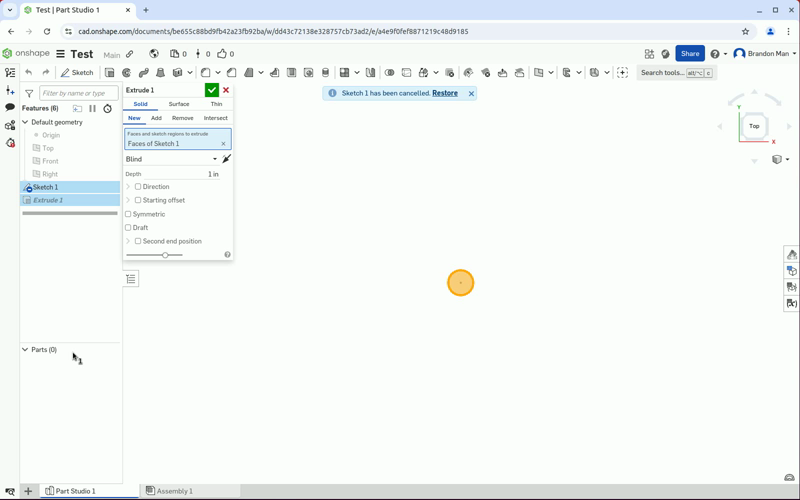
mouse_move(143, 106)
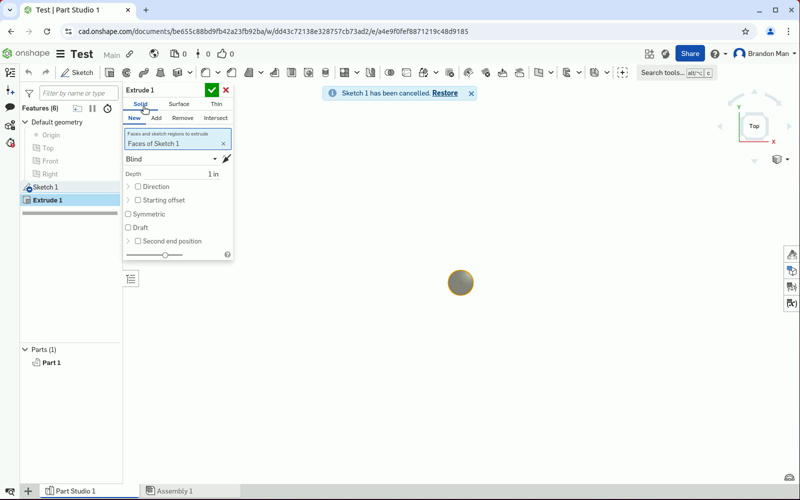
click(143, 106)
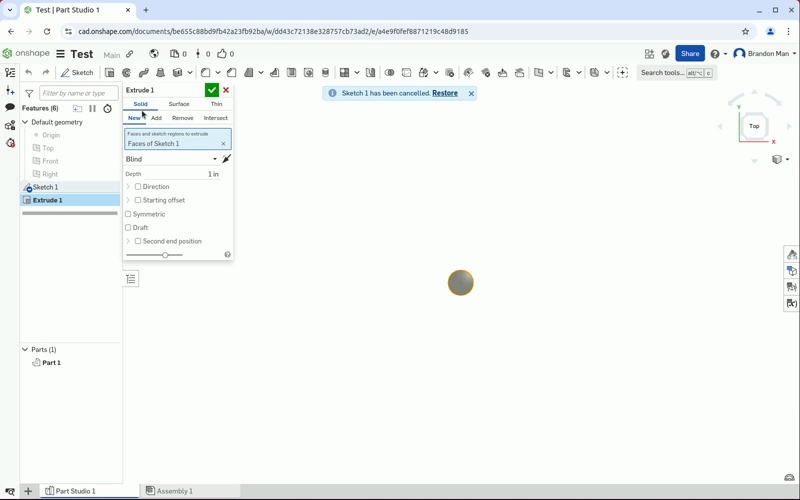
mouse_move(137, 120)
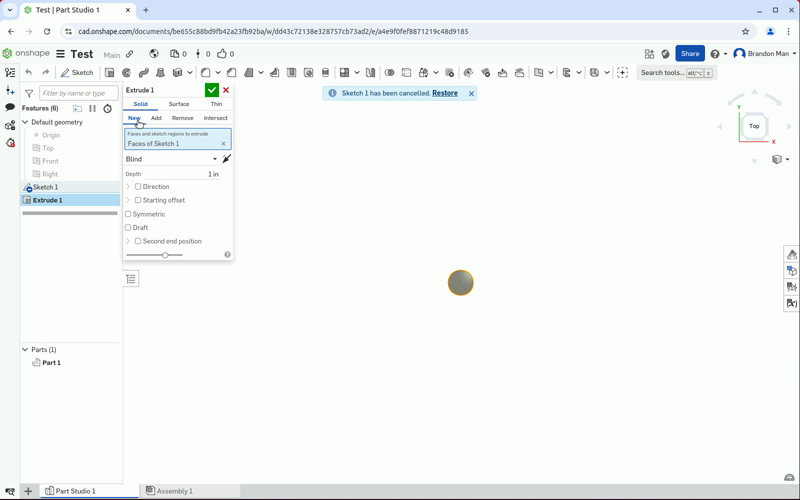
click(137, 120)
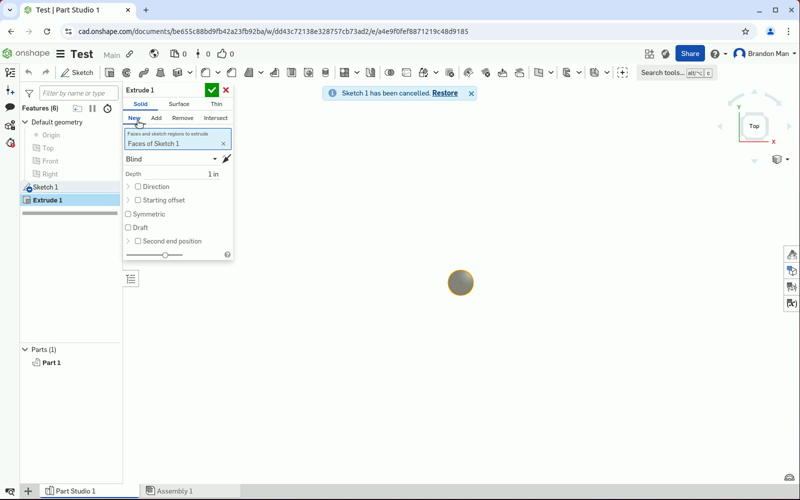
key(tab, 4)
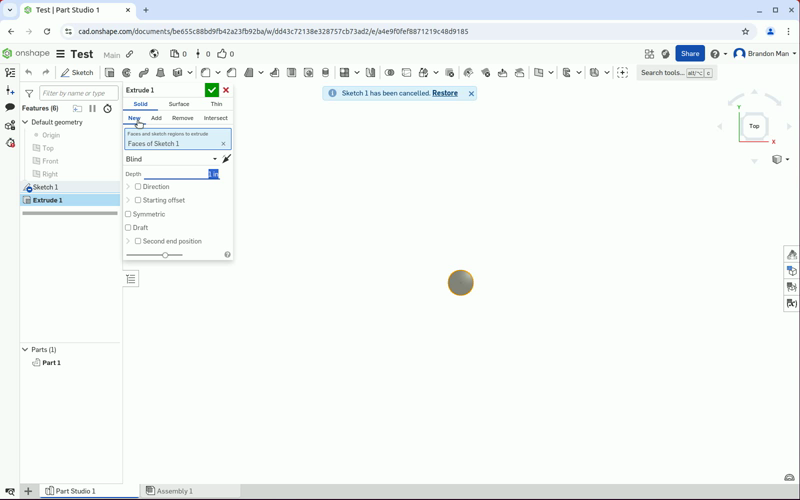
text(23.108)
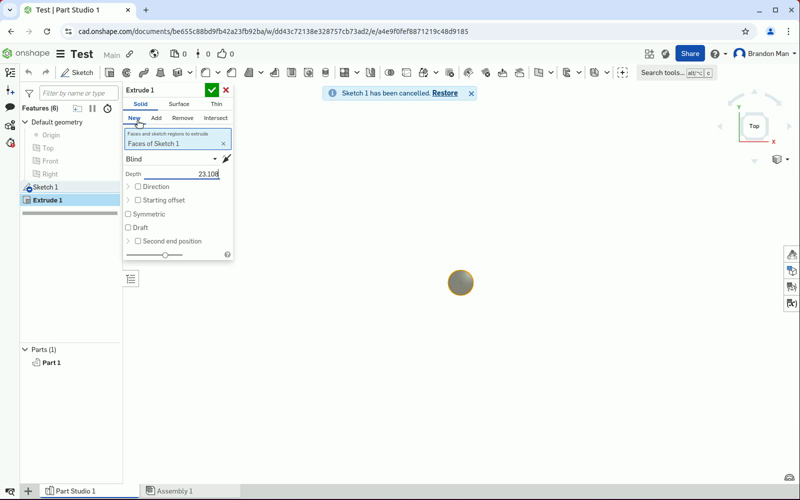
key(enter)
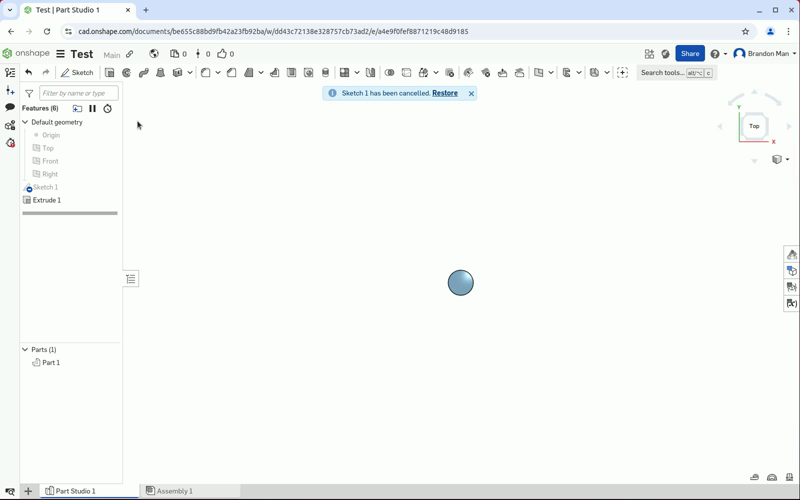
key(shift+h)
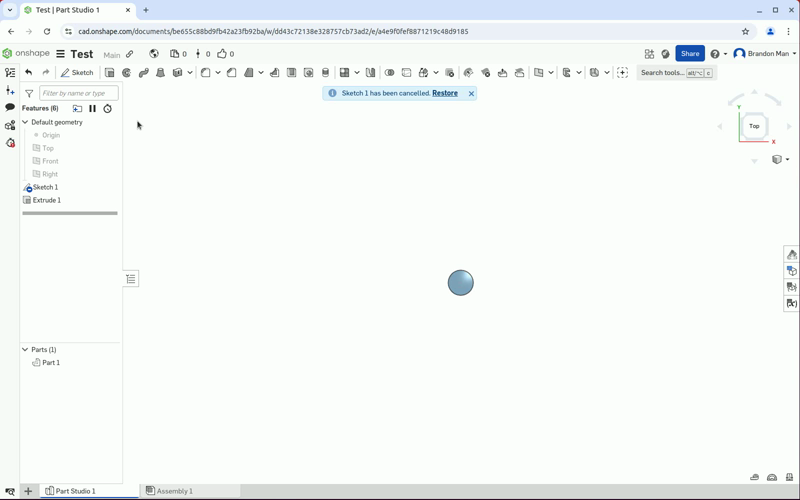
key(shift+h)
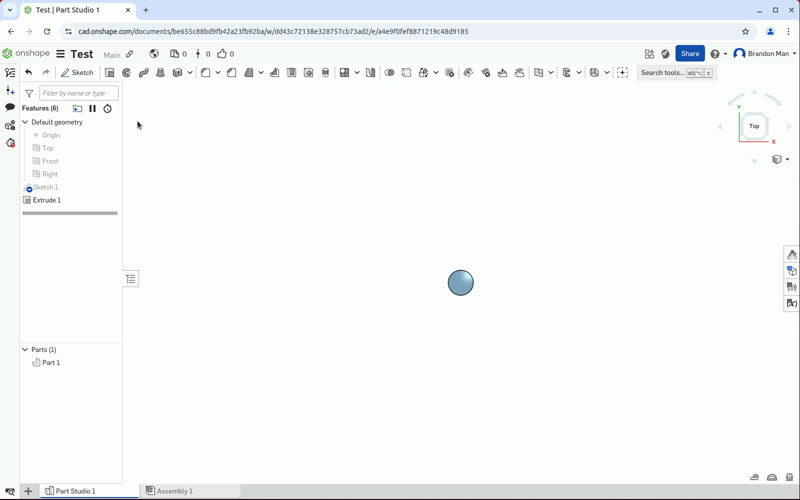
mouse_move(73, 189)
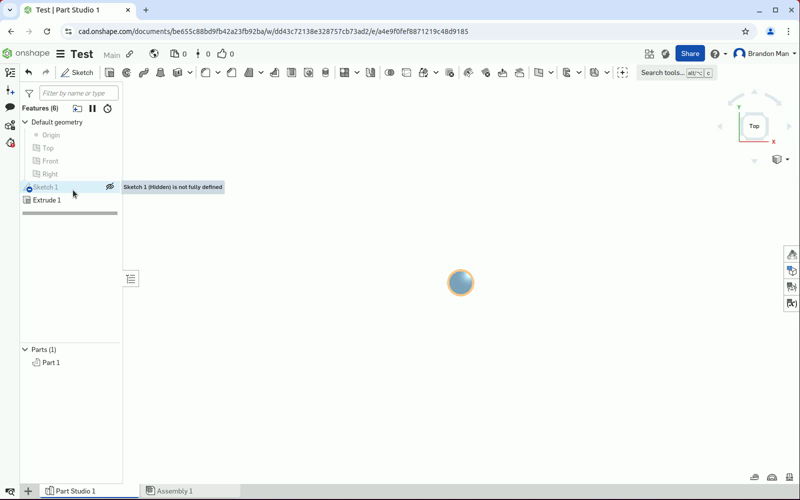
click(73, 189)
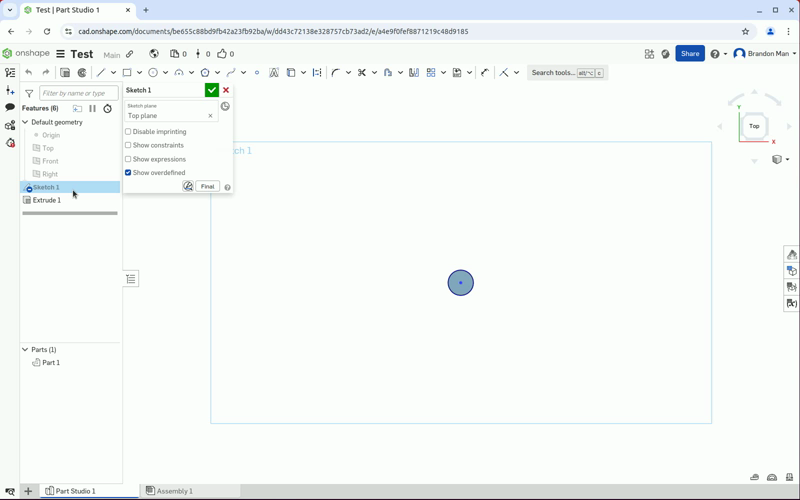
mouse_move(229, 92)
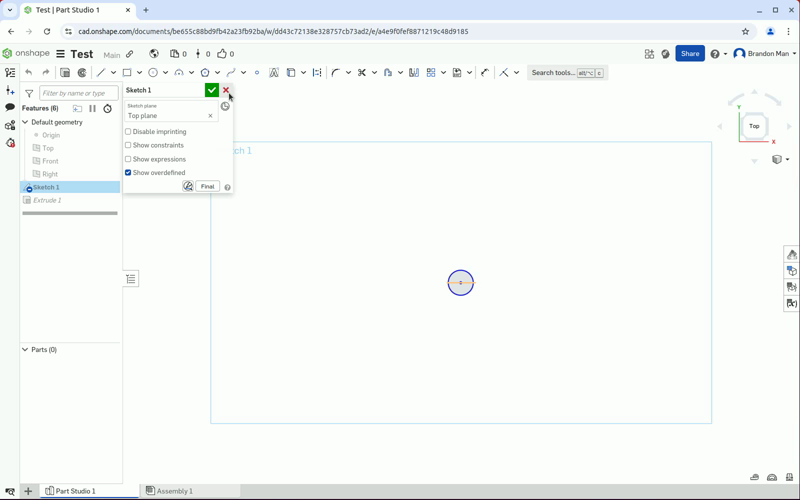
click(229, 92)
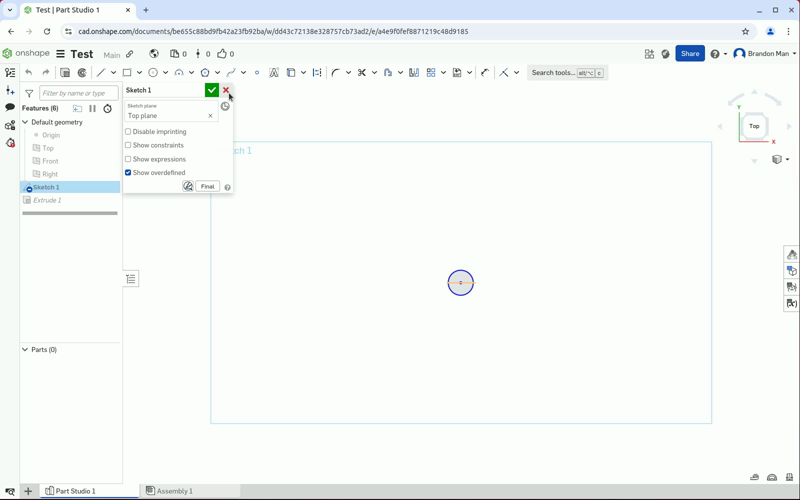
key(shift+s)
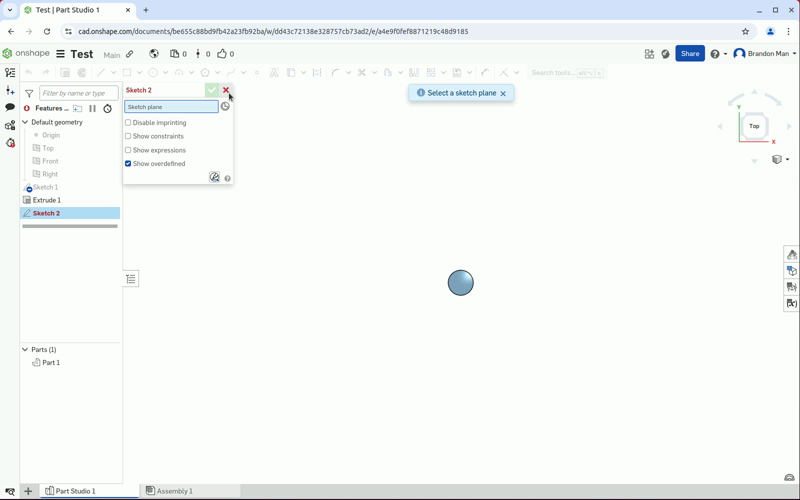
mouse_move(73, 150)
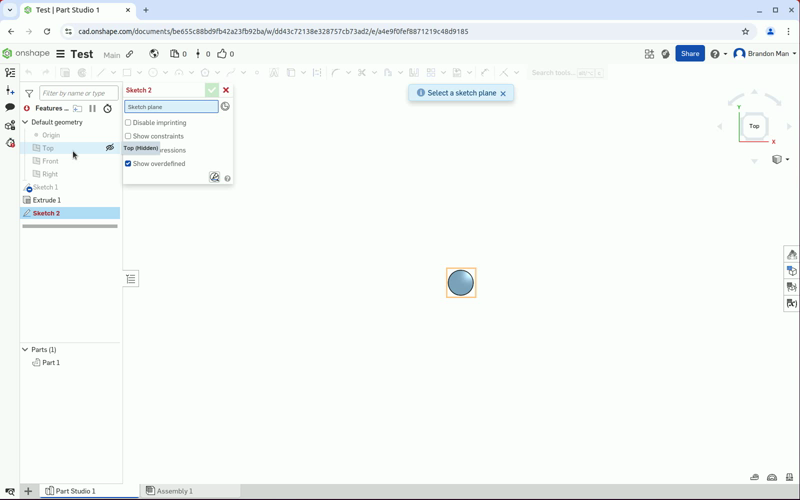
click(73, 150)
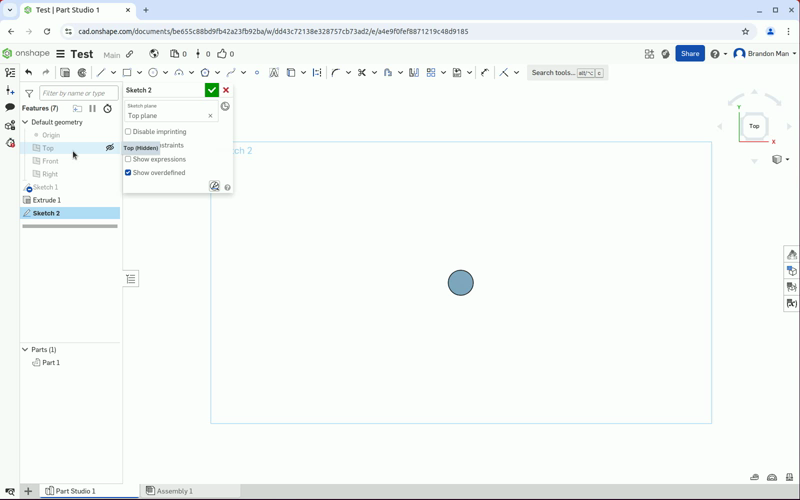
mouse_move(73, 352)
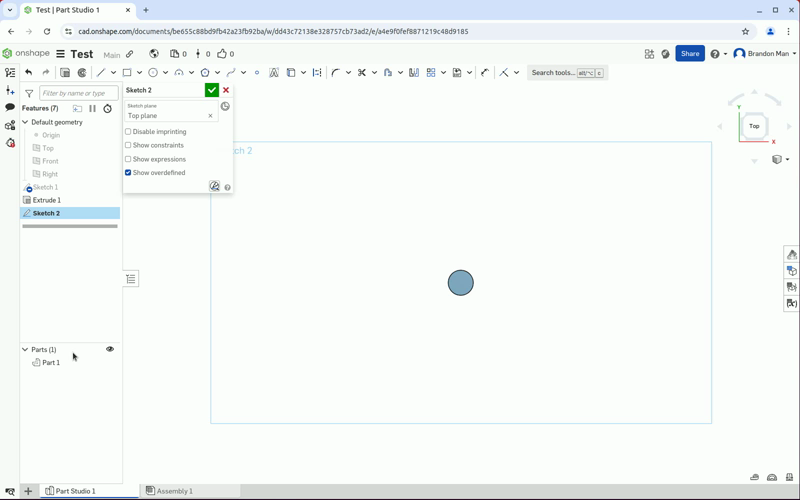
key(y)
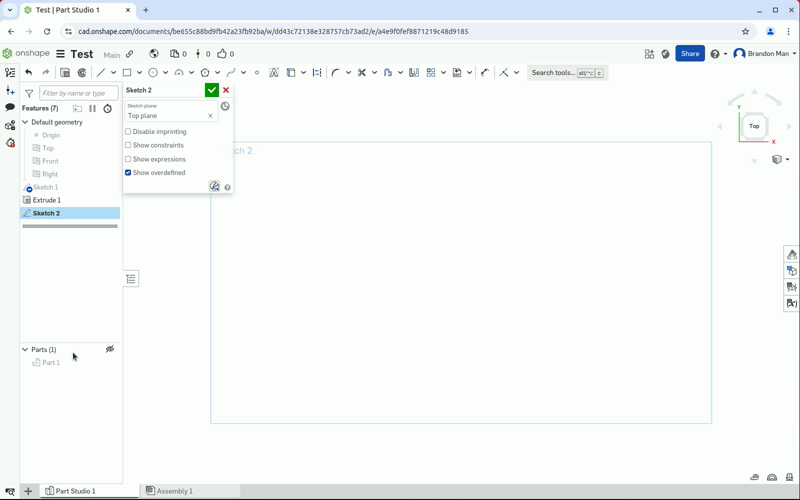
key(c)
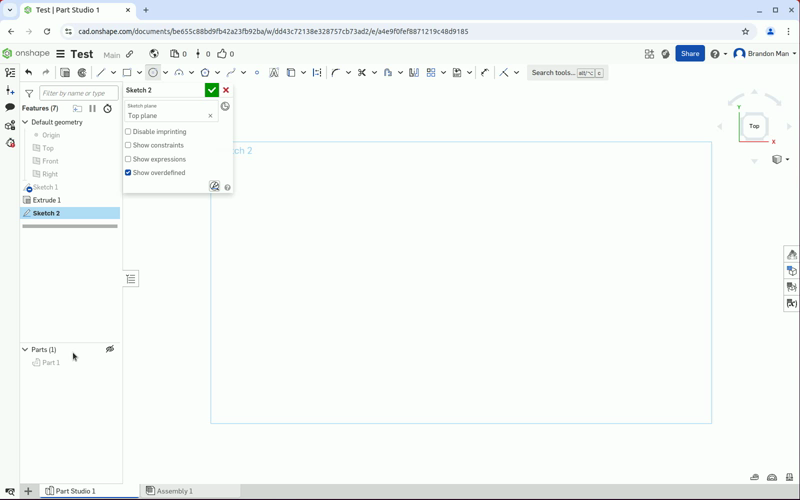
key_down(shift)
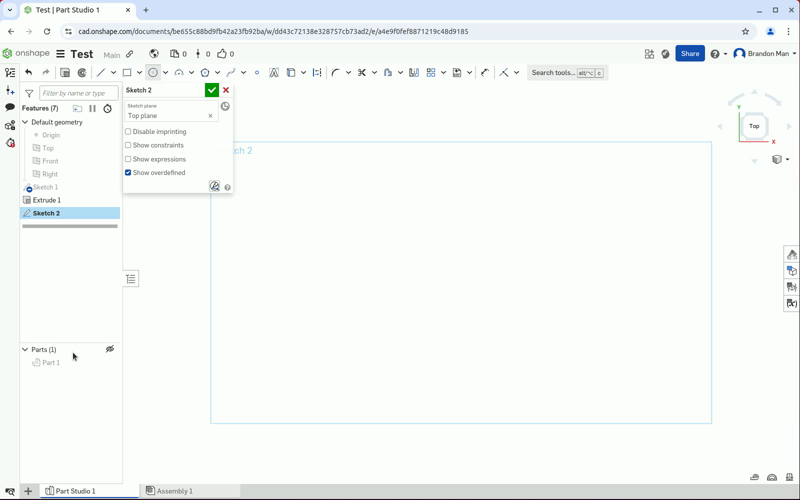
mouse_move(461, 282)
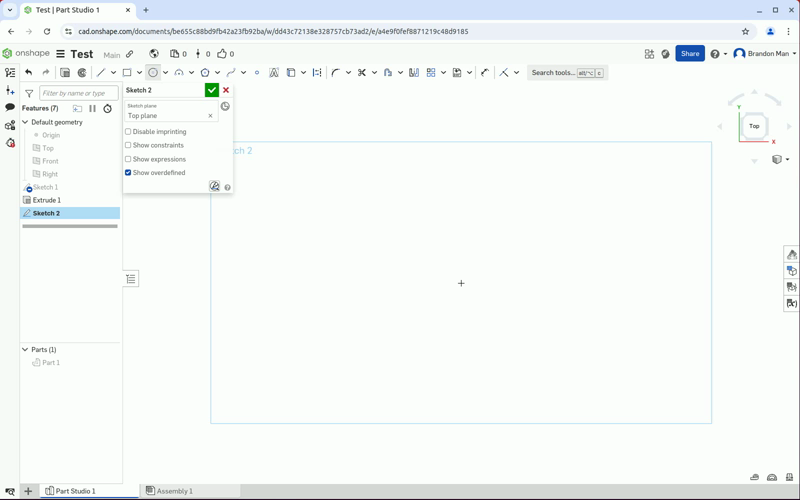
click(461, 282)
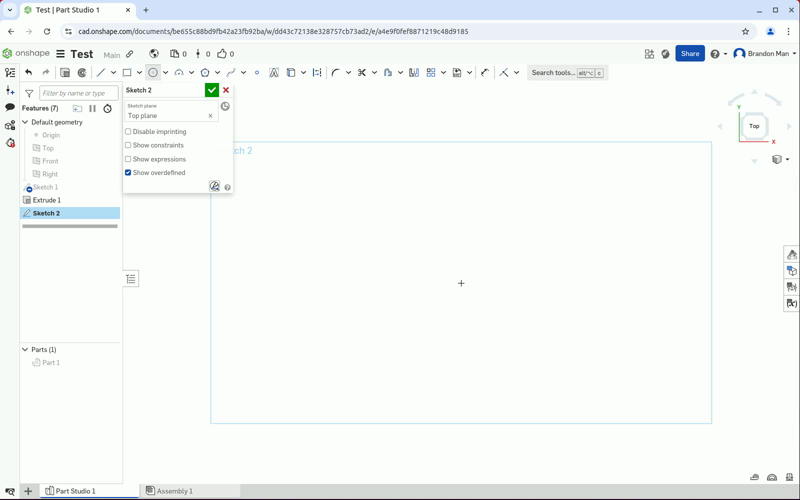
key_up(shift)
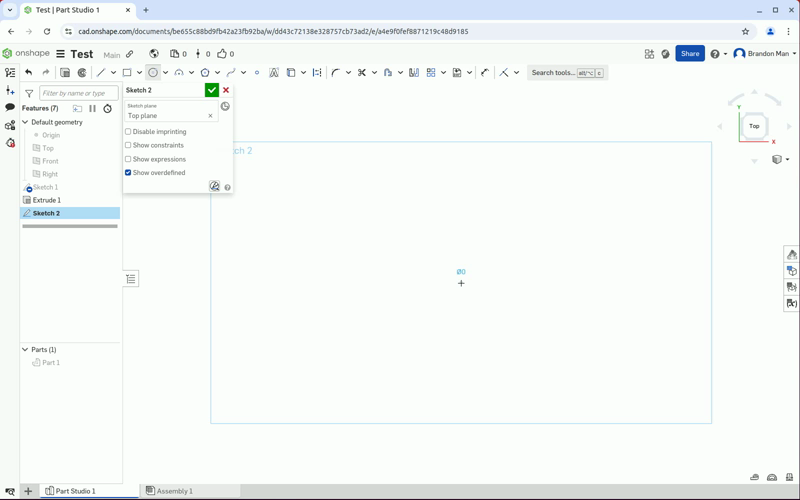
mouse_move(510, 282)
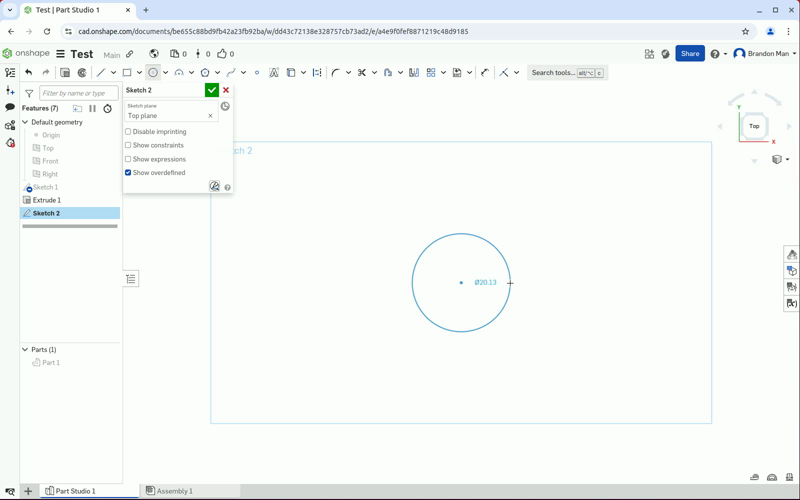
click(510, 282)
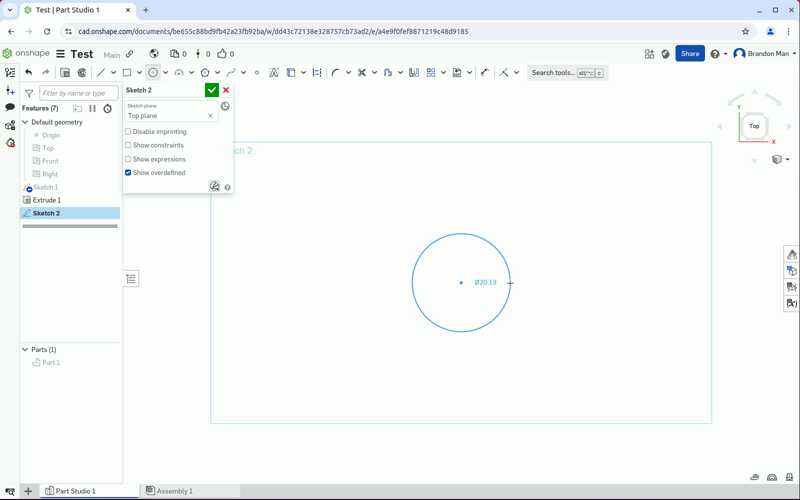
key(esc)
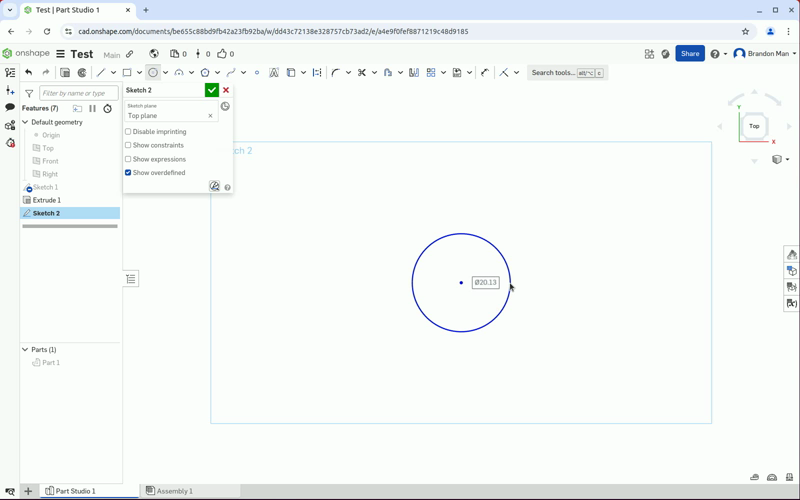
key(c)
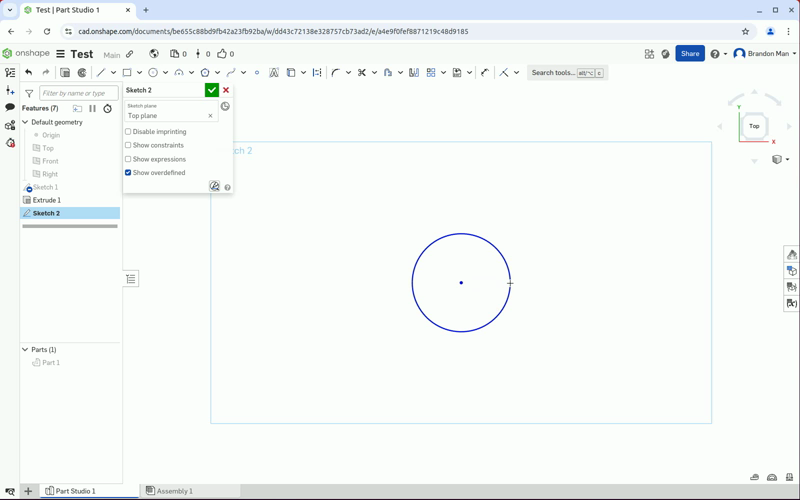
key_down(shift)
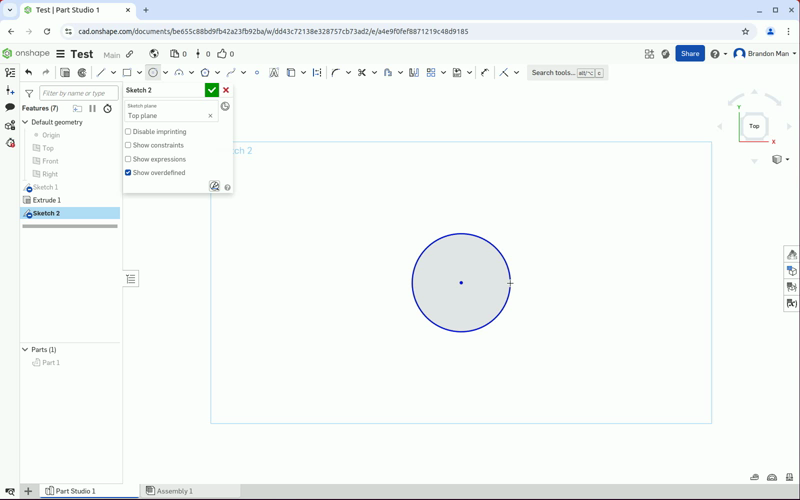
mouse_move(461, 282)
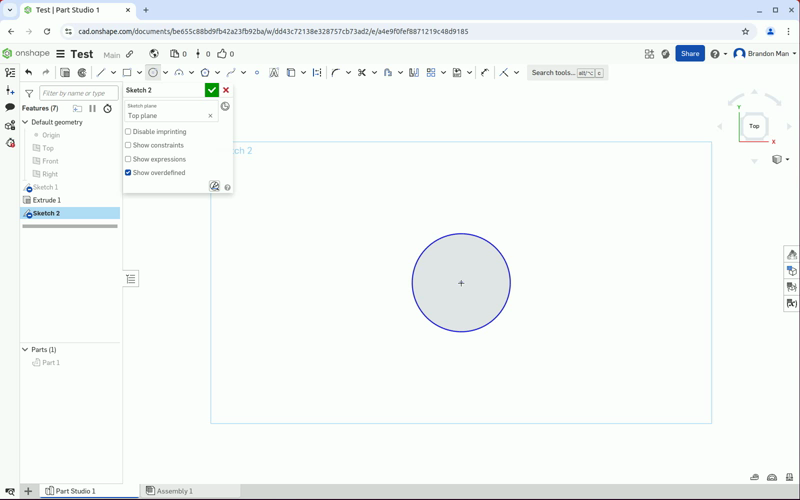
click(461, 282)
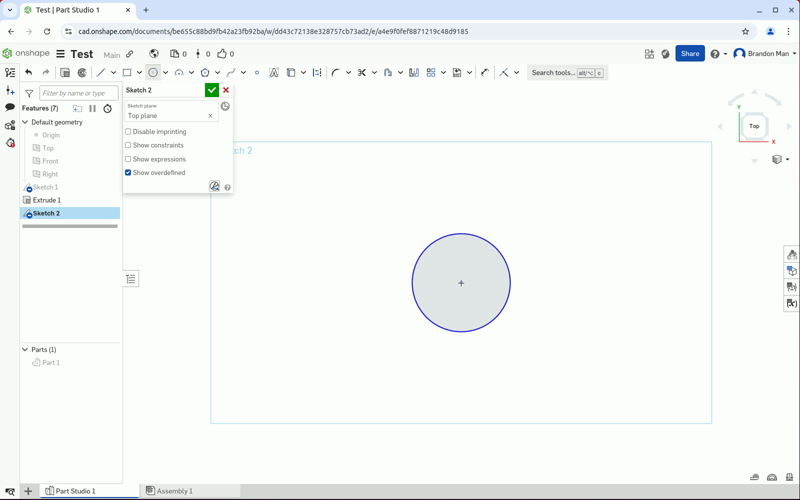
key_up(shift)
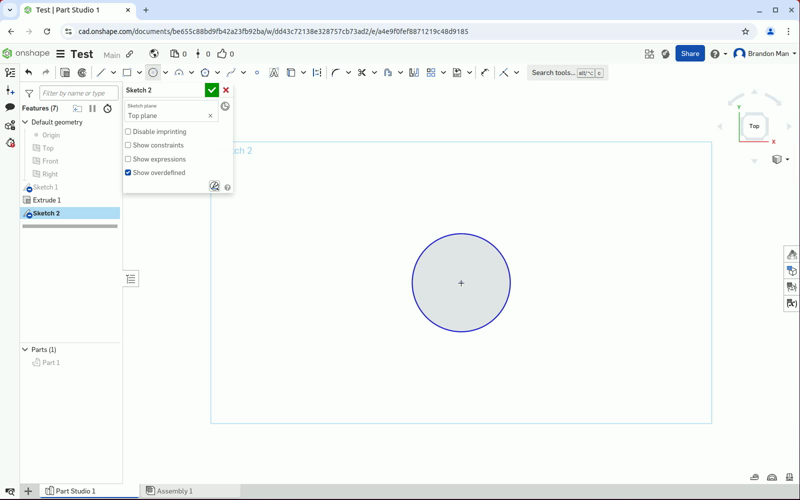
mouse_move(474, 282)
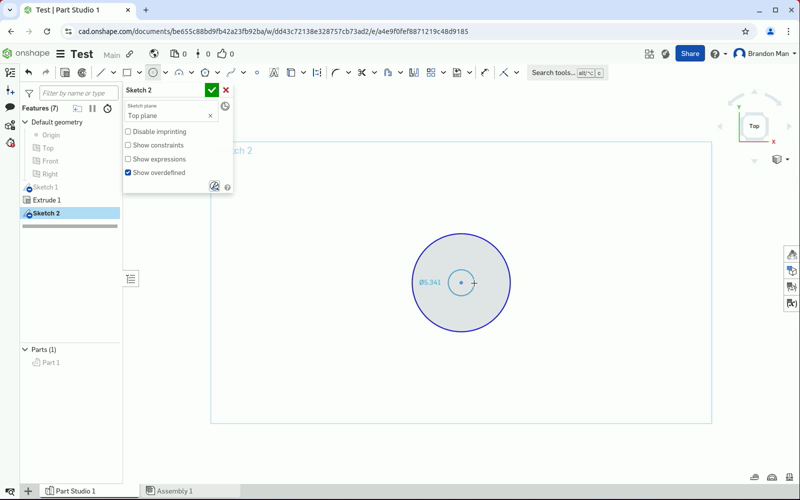
click(474, 282)
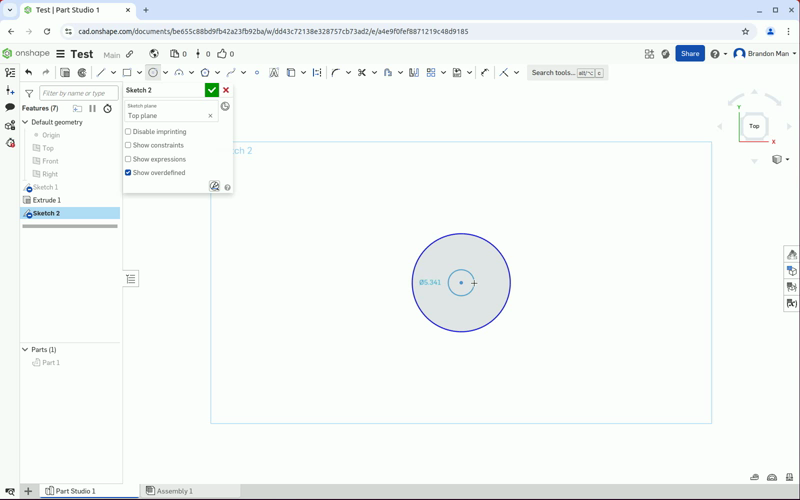
key(esc)
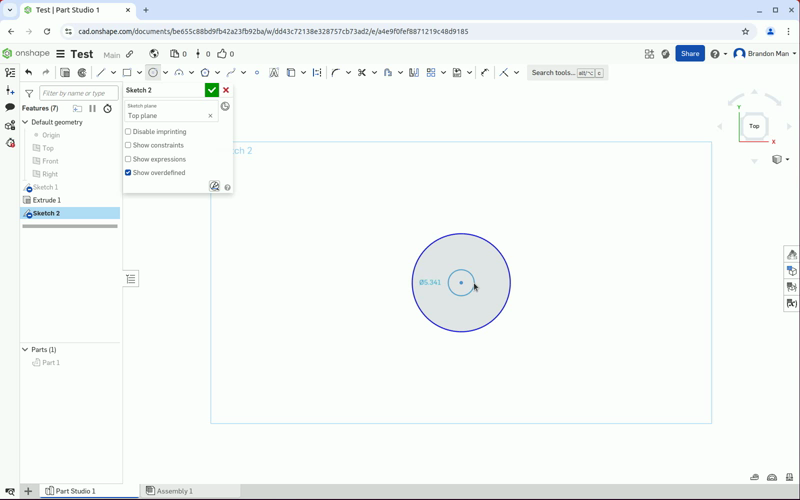
mouse_move(472, 242)
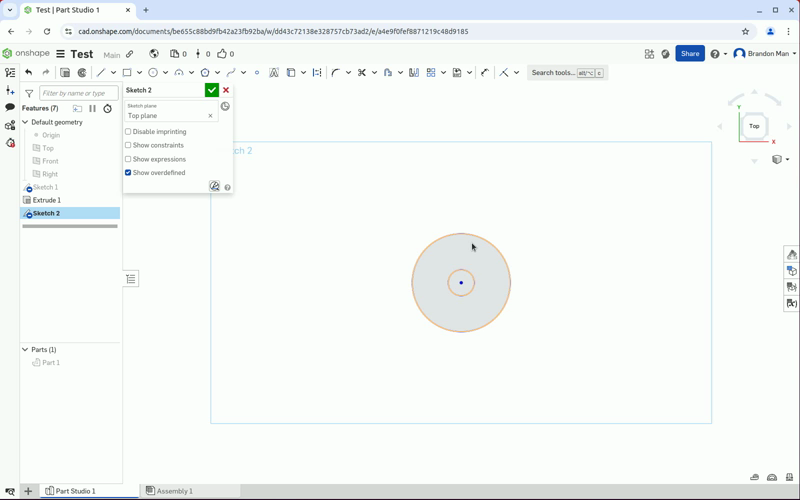
click(472, 242)
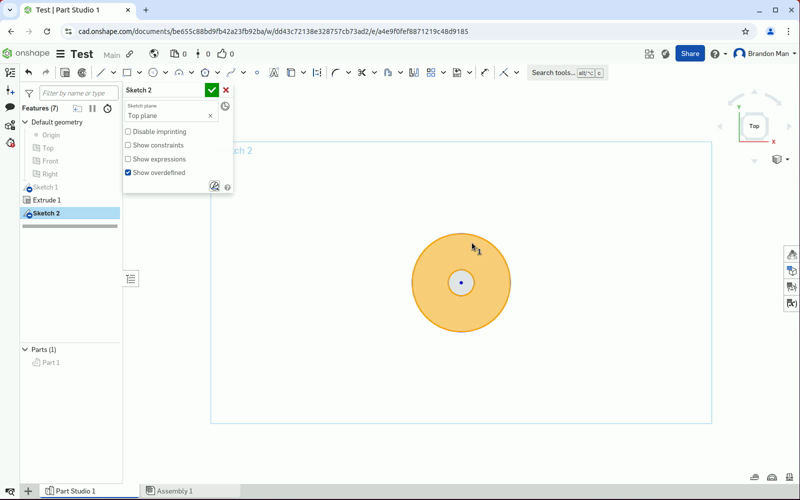
mouse_move(73, 352)
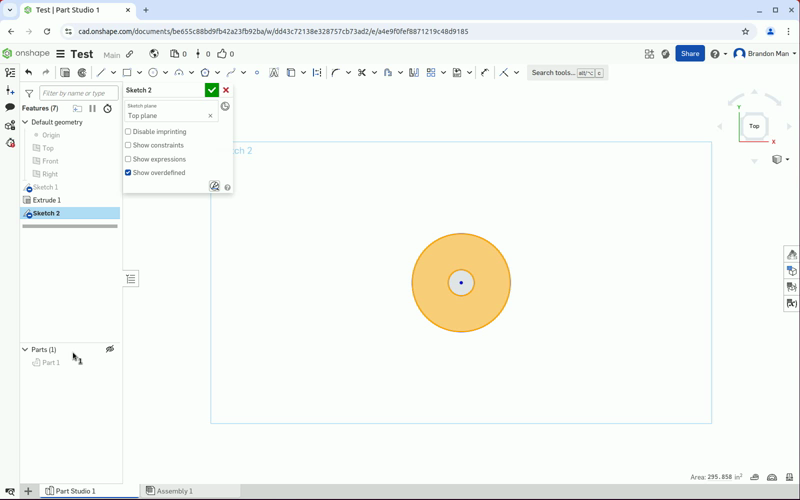
key(shift+y)
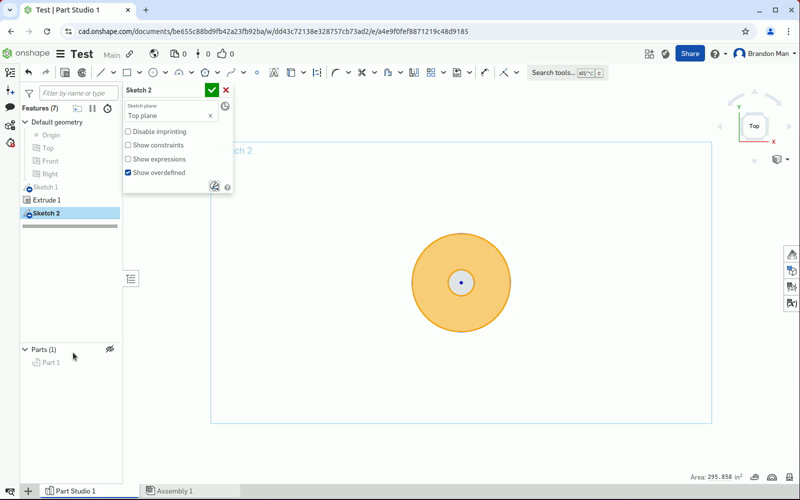
key(shift+e)
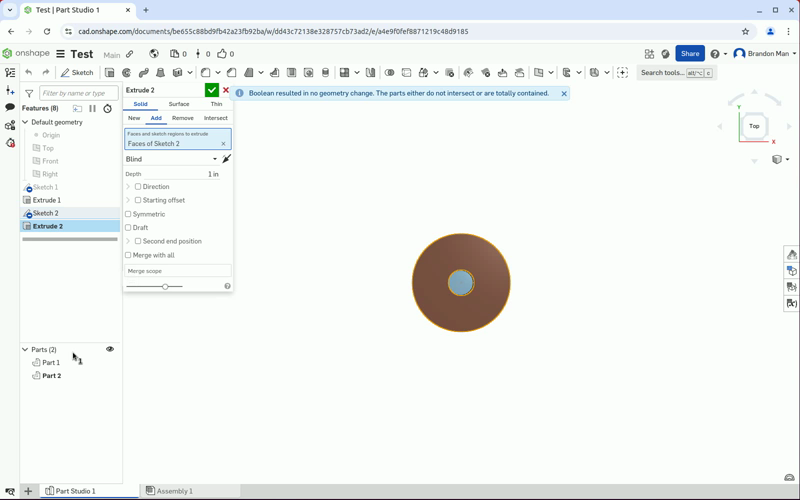
mouse_move(143, 106)
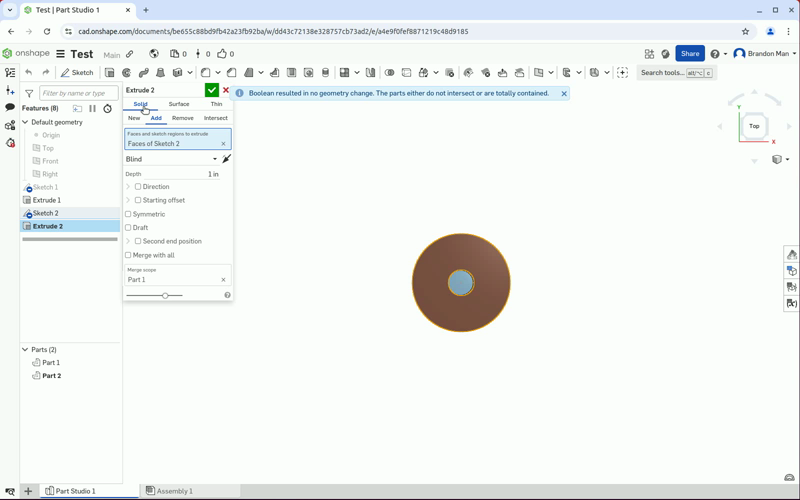
click(143, 106)
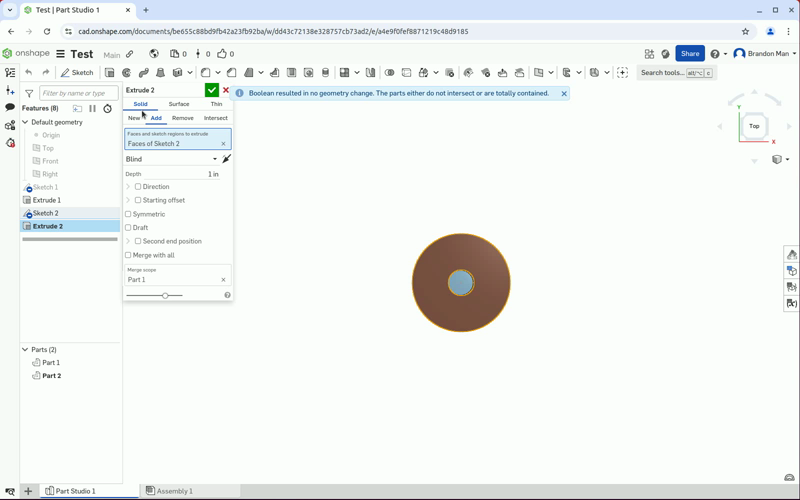
mouse_move(137, 120)
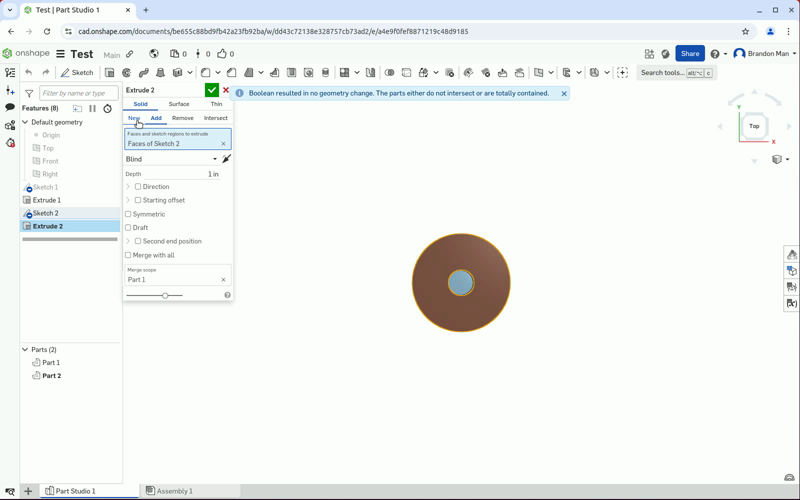
click(137, 120)
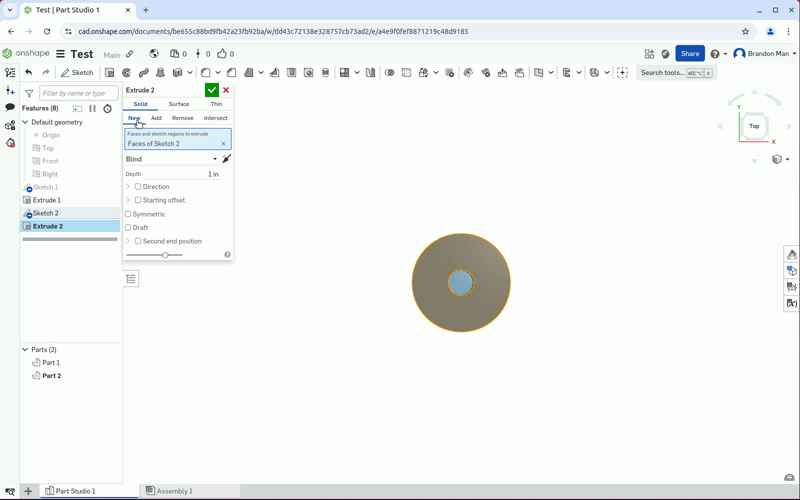
key(tab, 4)
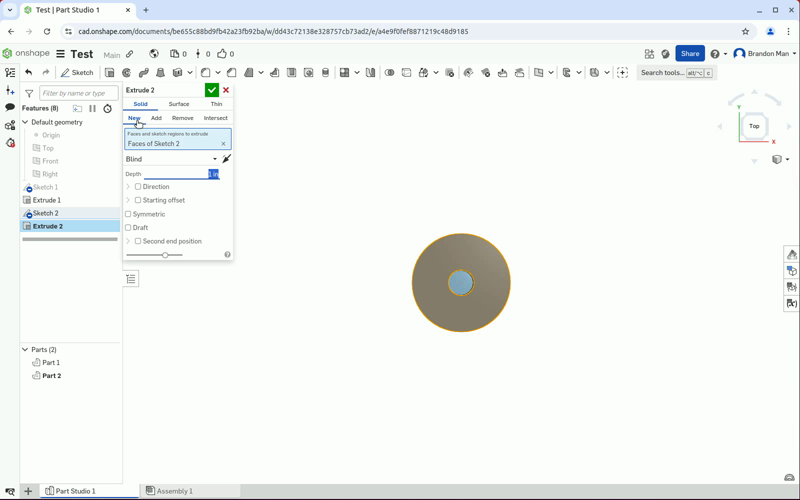
text(4.574)
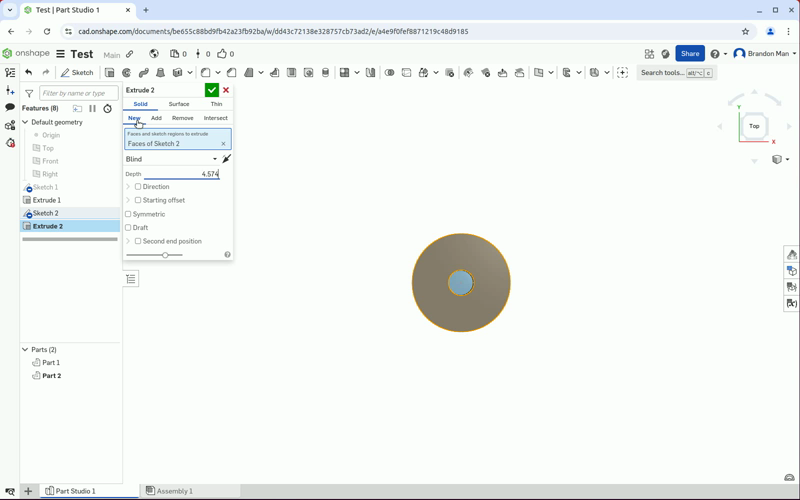
key(enter)
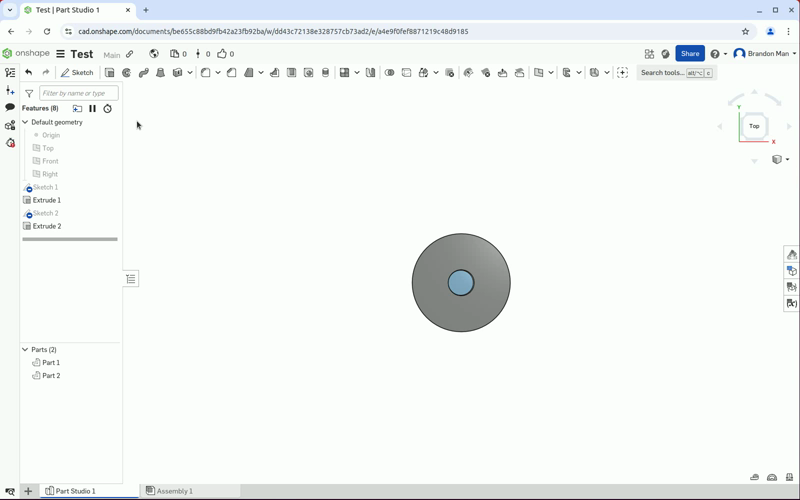
key(shift+h)
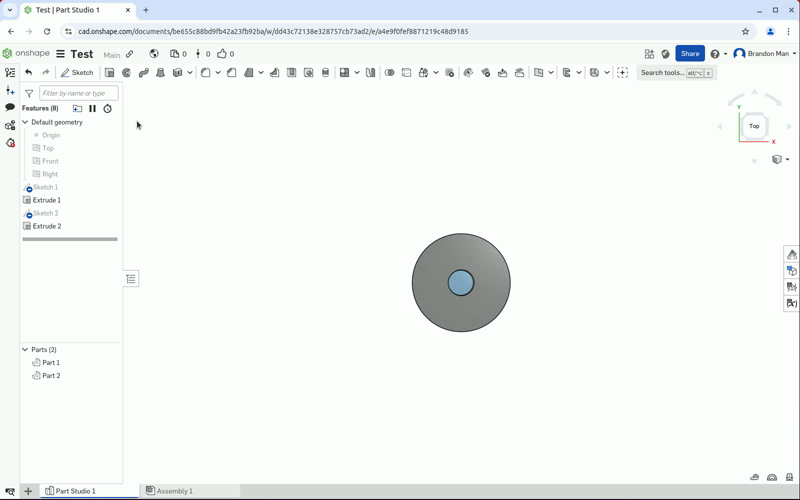
key(shift+h)
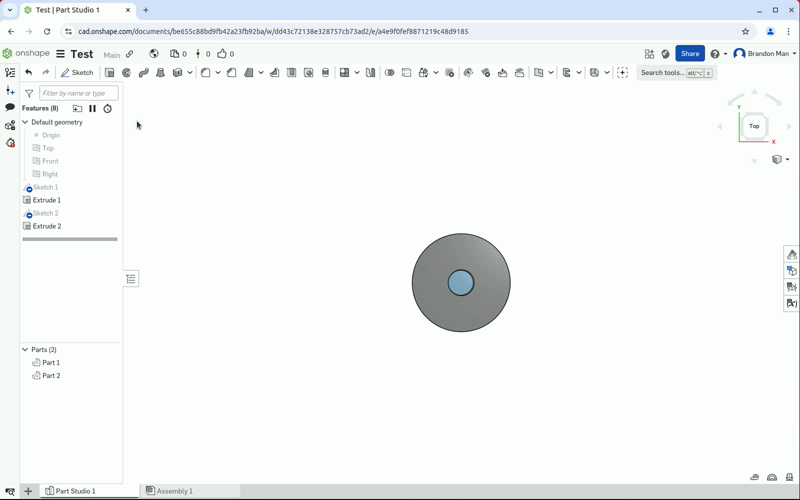
key(shift+7)
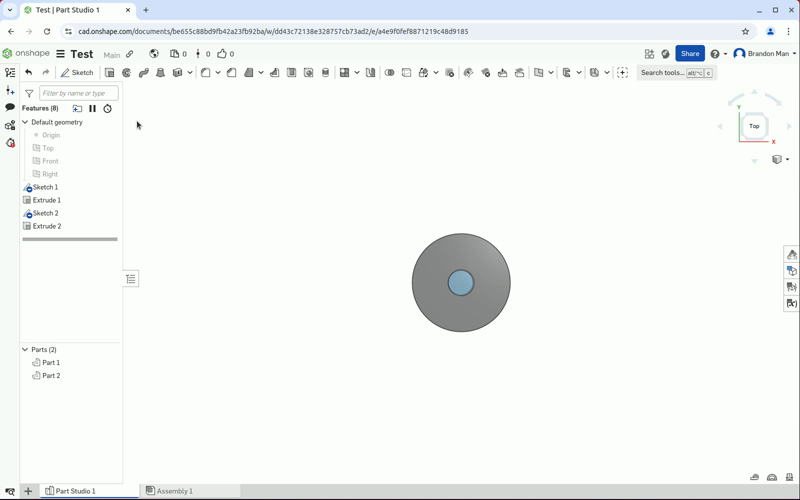
key(up, 3)
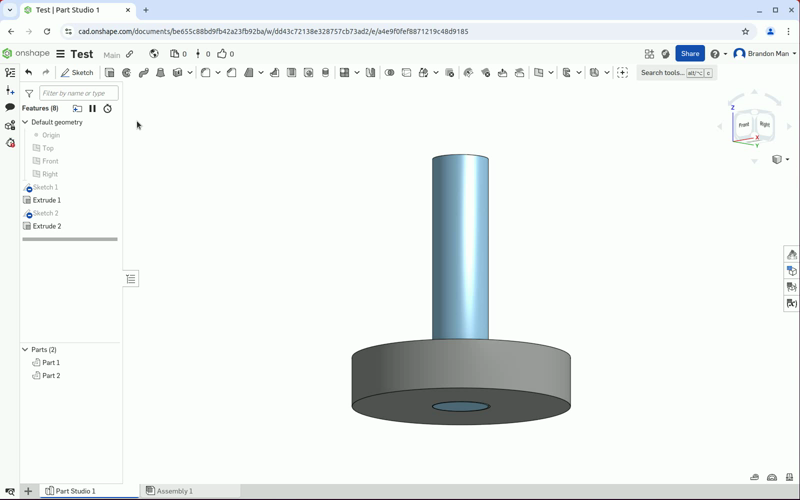
key(left, 3)
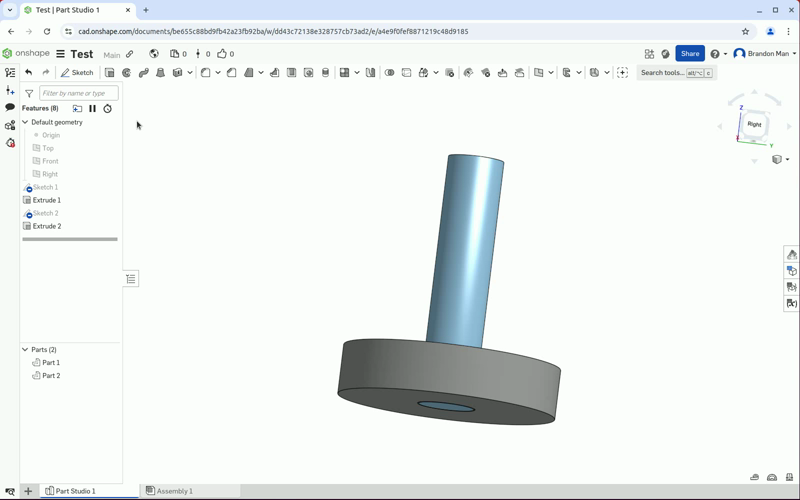
key(right, 3)
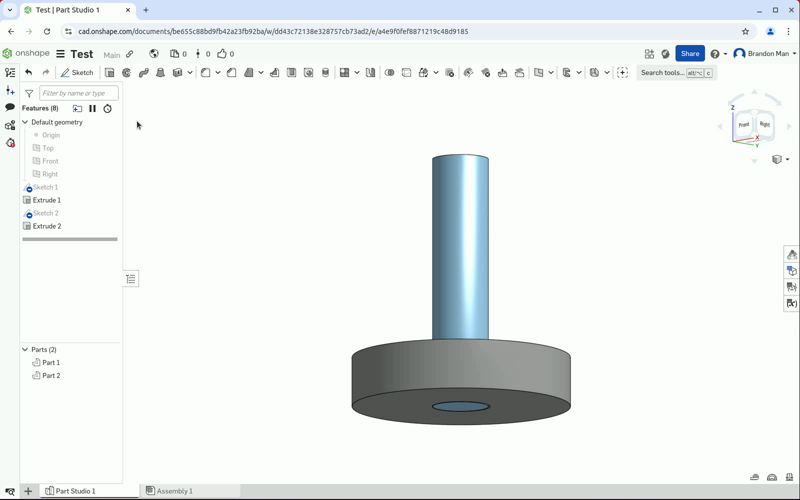
key(down, 3)
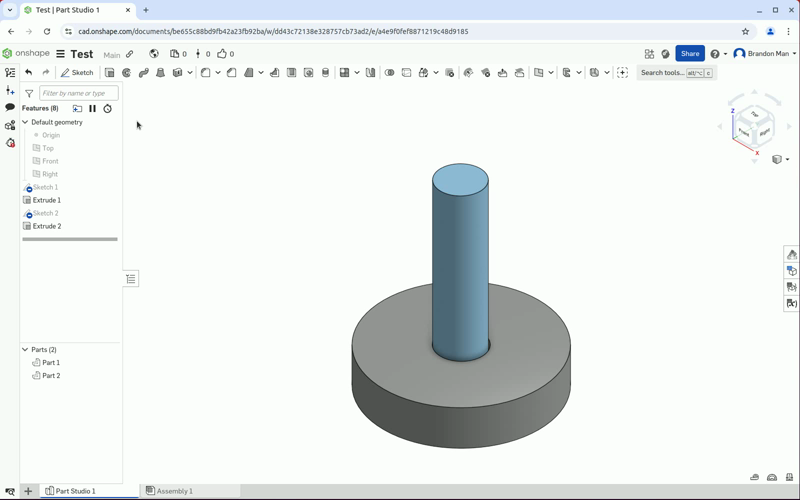
mouse_move(73, 189)
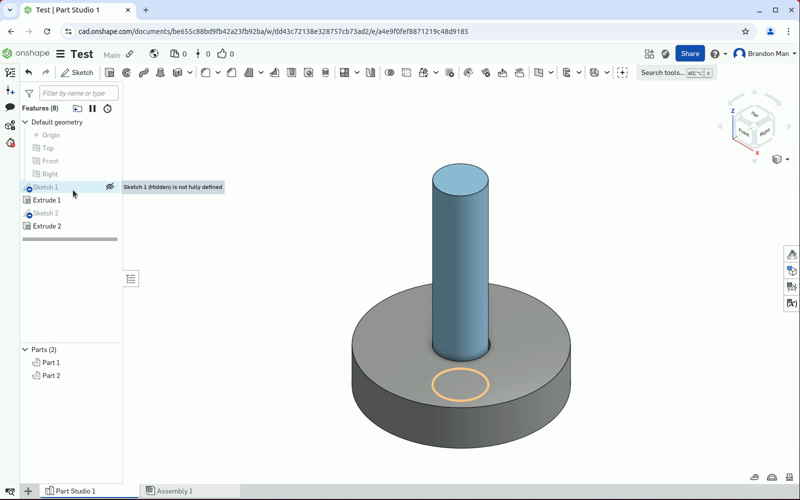
click(73, 189)